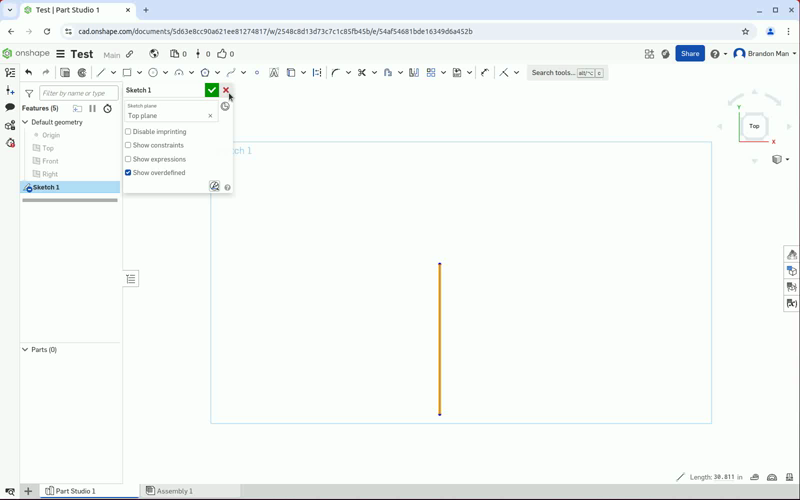
key(shift+h)
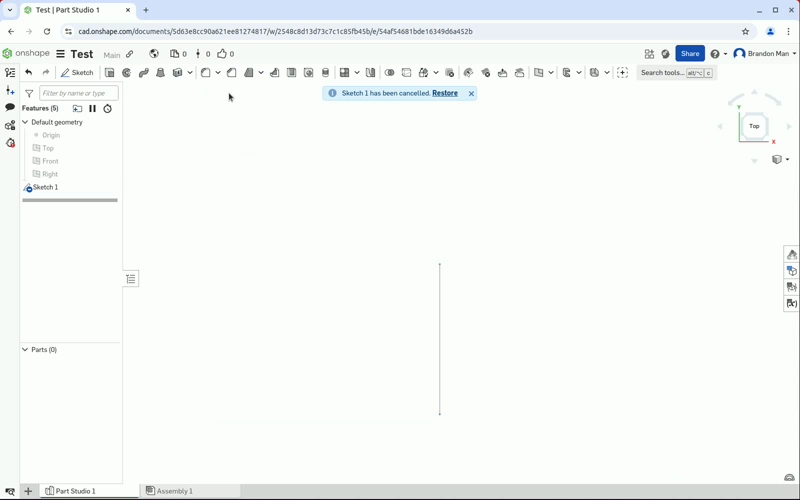
mouse_move(73, 352)
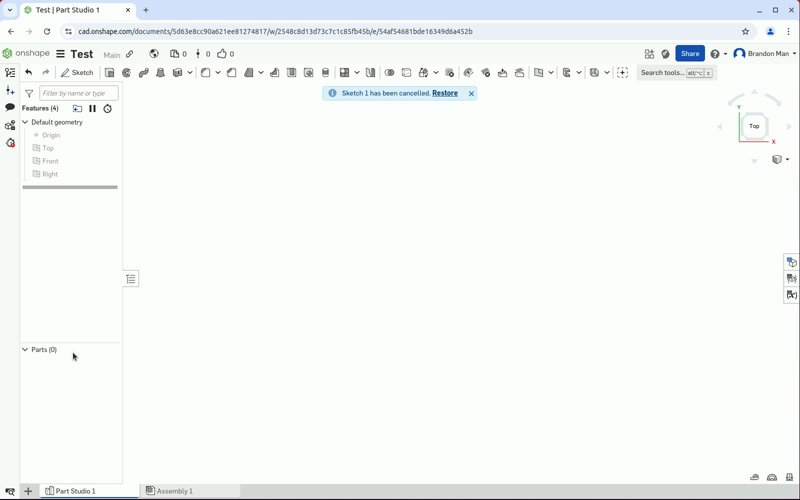
key(y)
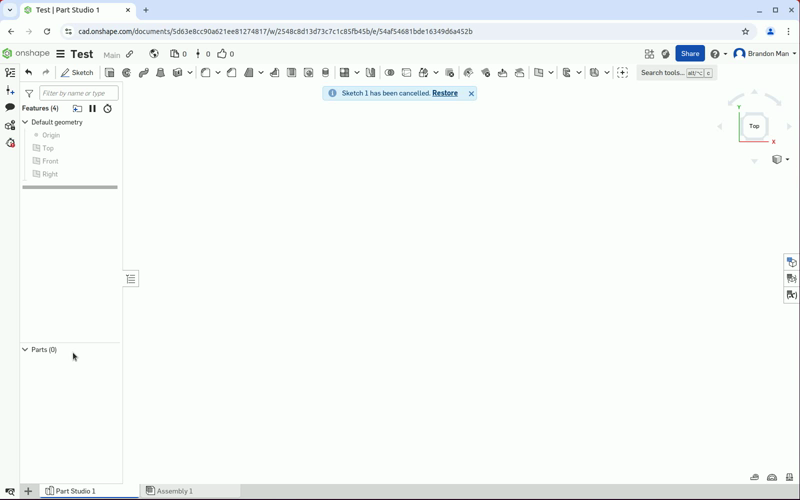
key(shift+p)
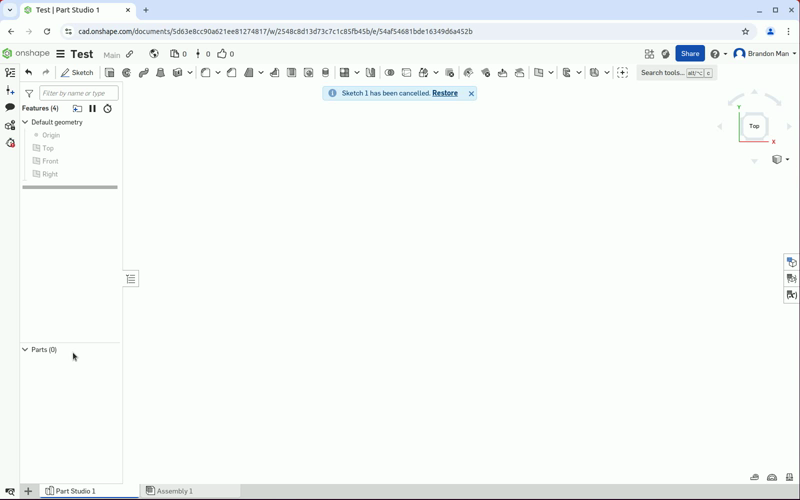
key(space)
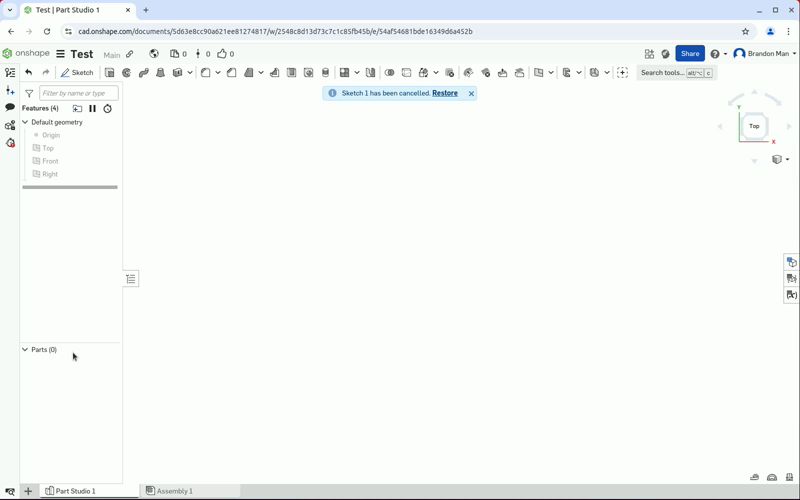
key_down(shift)
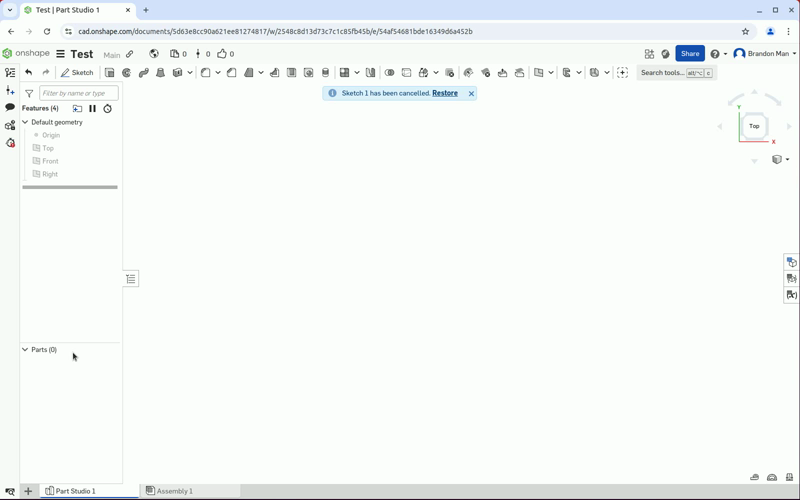
key(up)
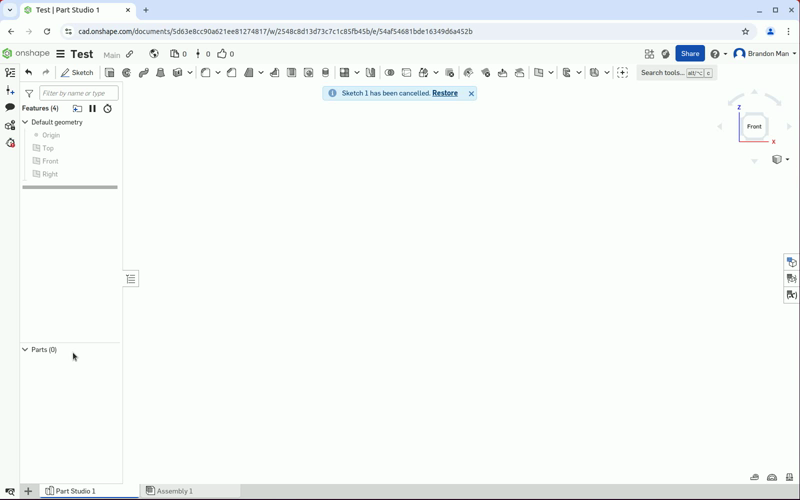
key_up(shift)
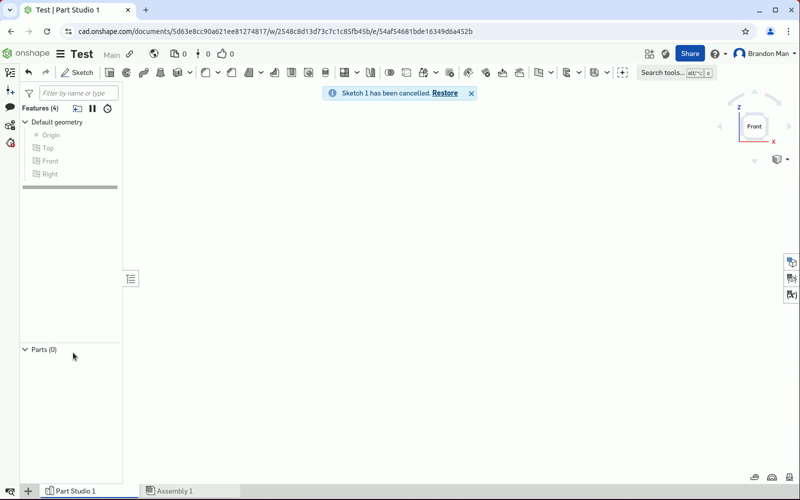
mouse_move(73, 352)
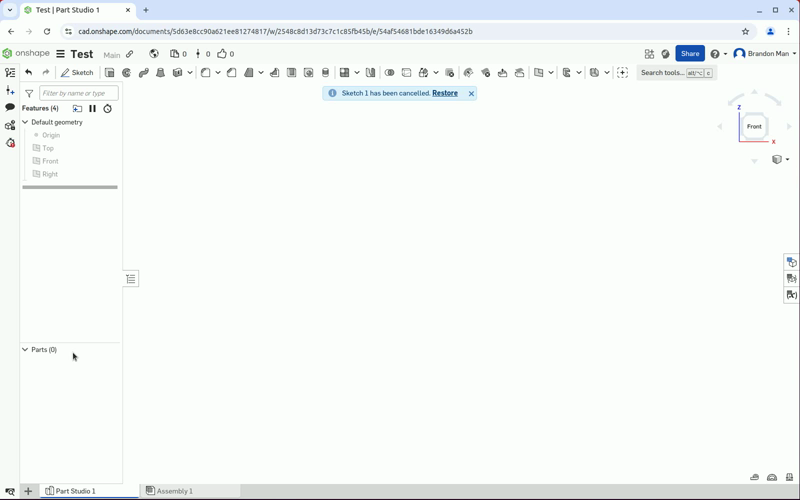
key(shift+y)
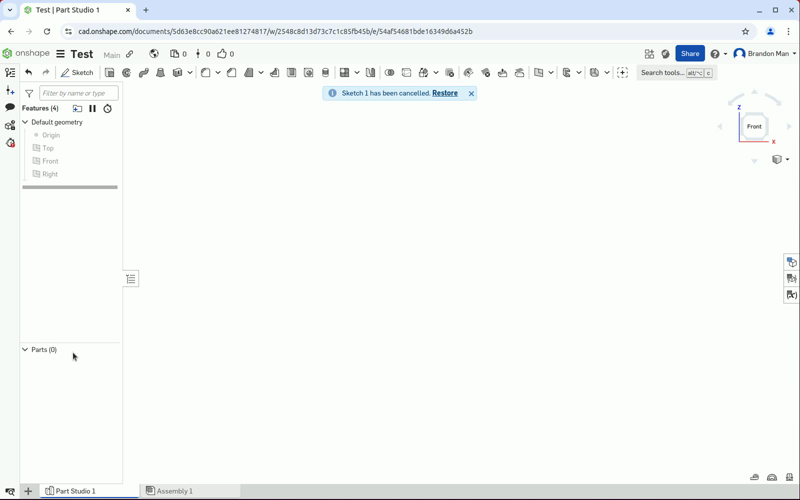
key(shift+s)
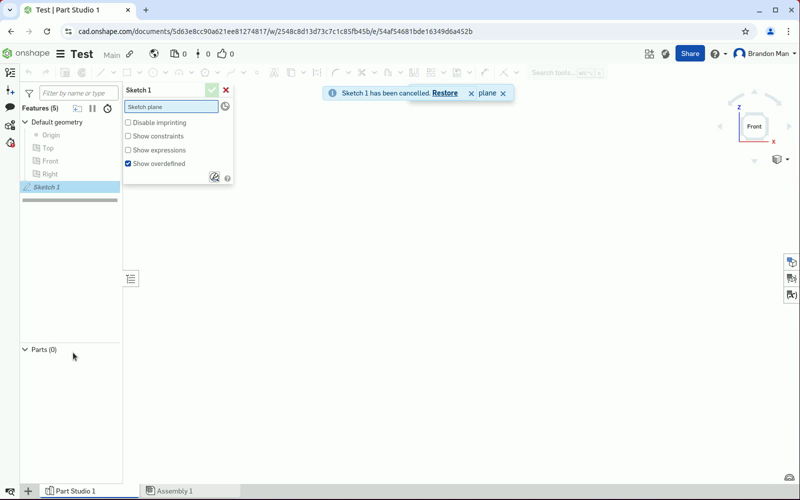
mouse_move(73, 163)
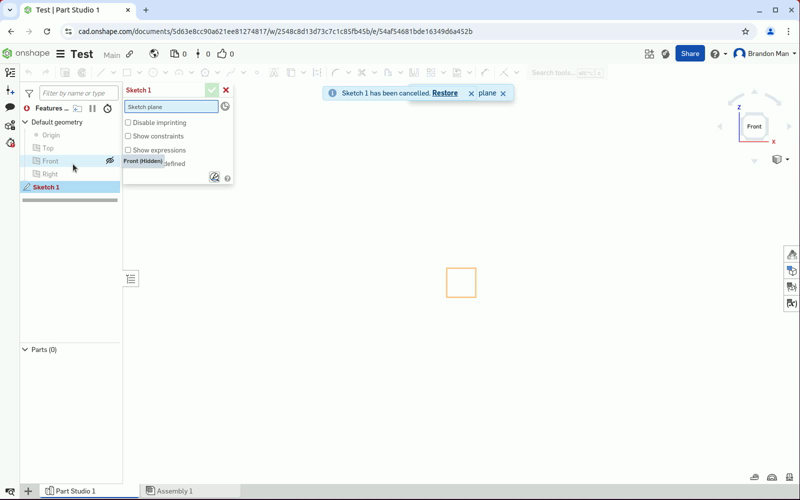
click(73, 163)
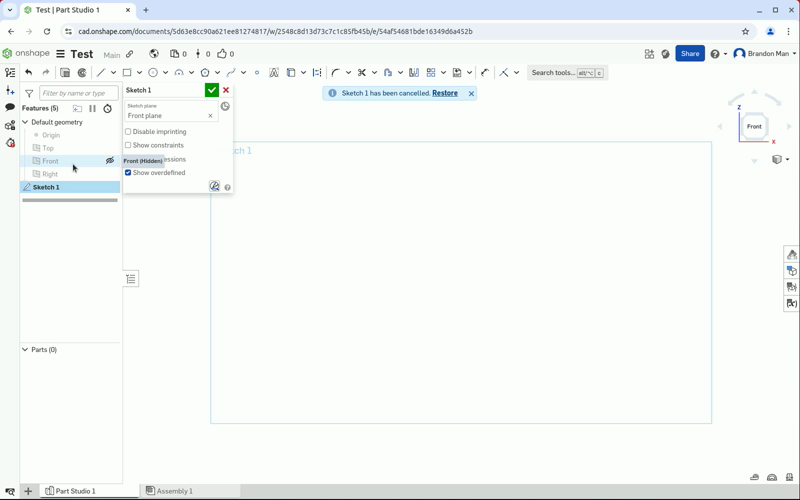
mouse_move(73, 352)
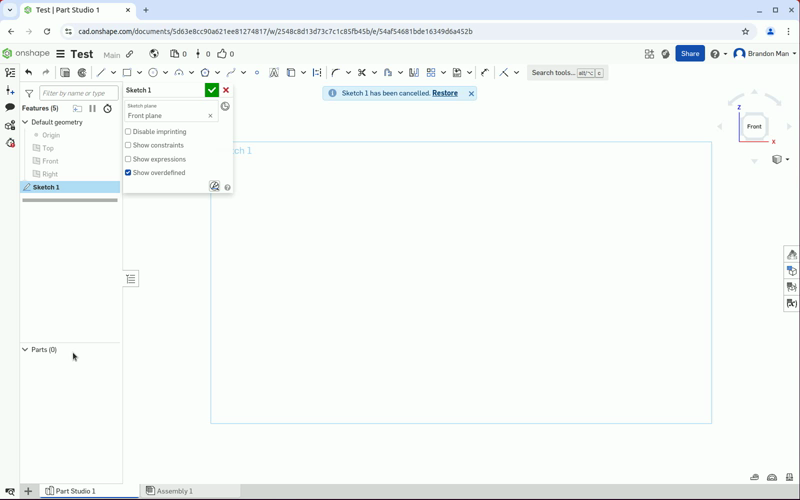
key(y)
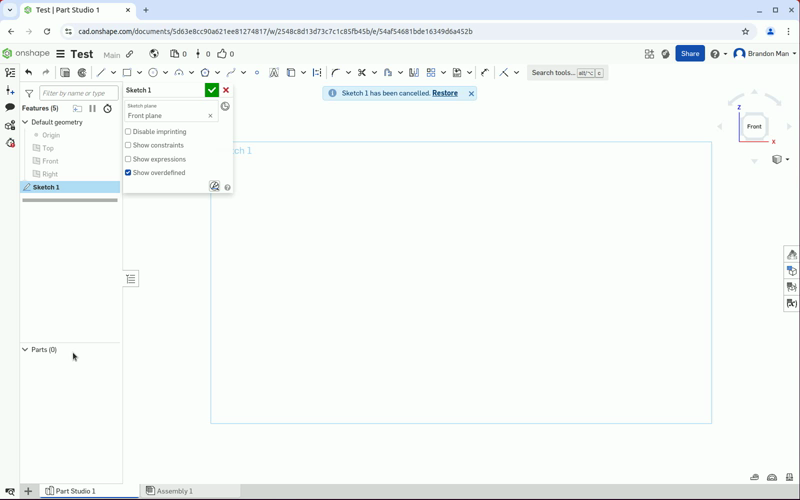
key(l)
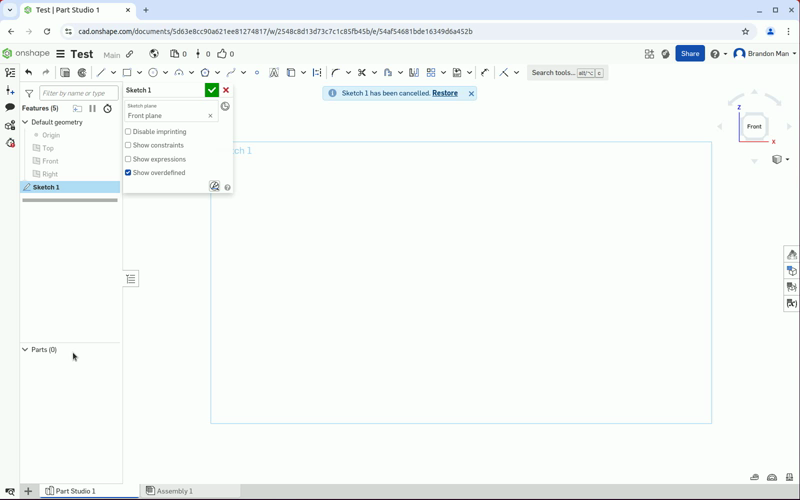
key_down(shift)
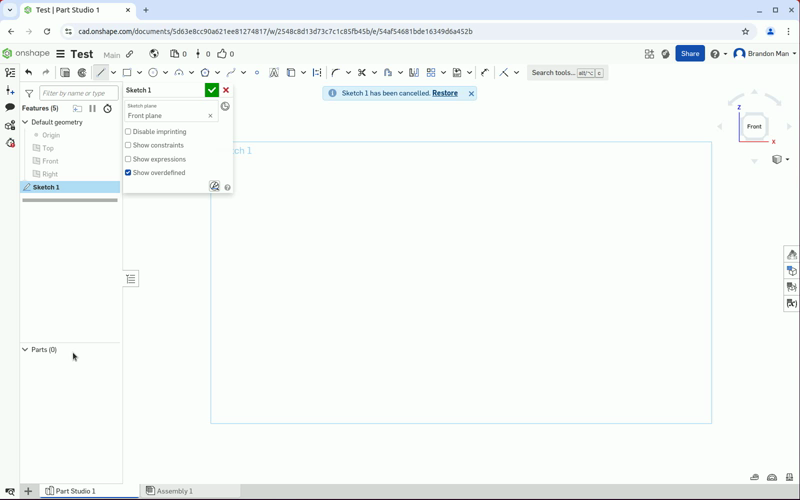
mouse_move(348, 395)
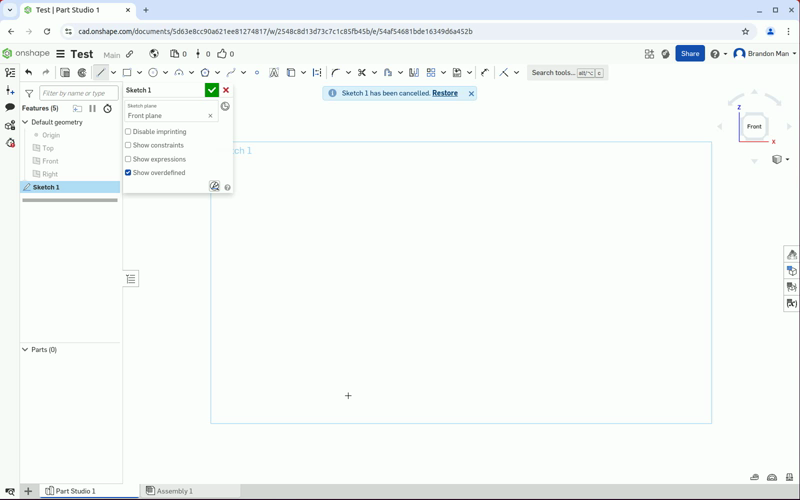
click(348, 395)
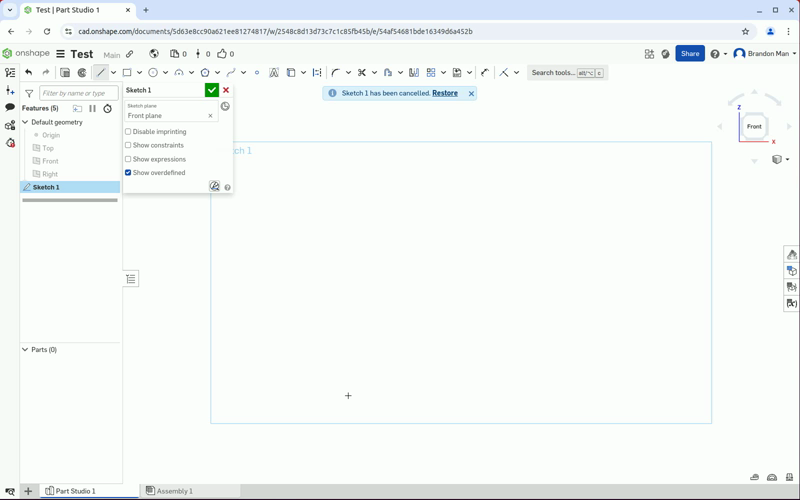
key_up(shift)
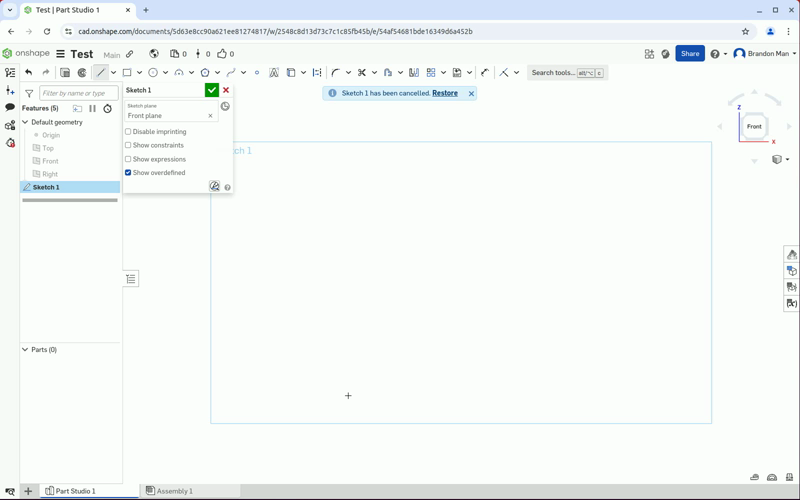
key_down(shift)
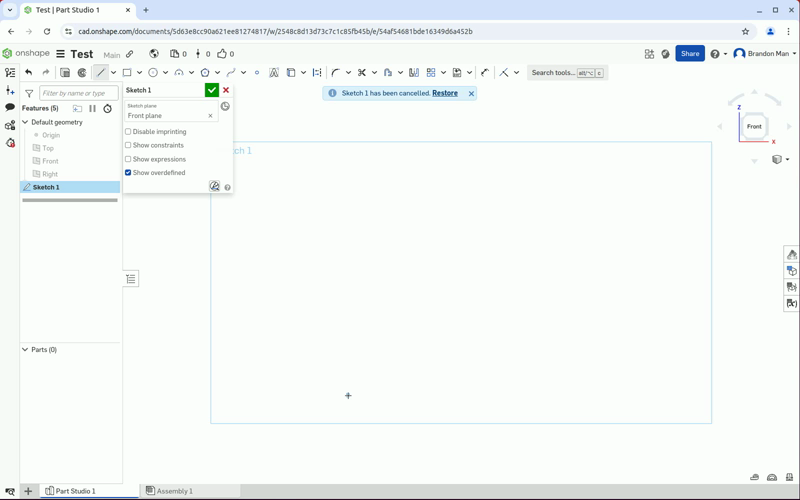
mouse_move(572, 395)
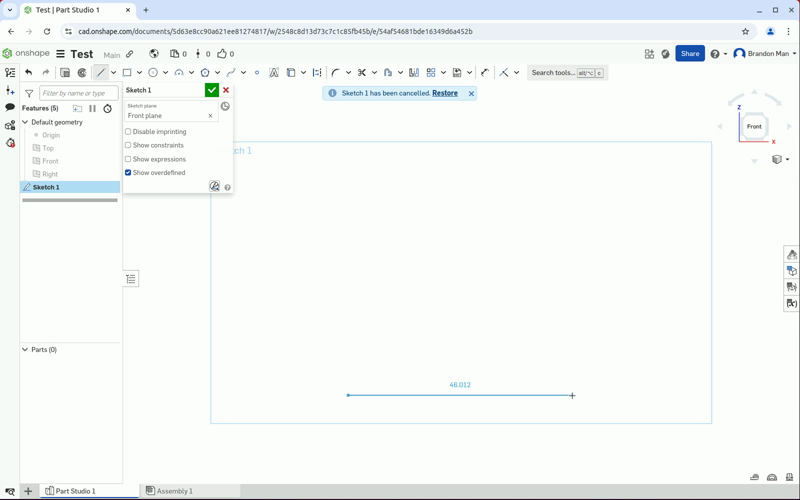
click(572, 395)
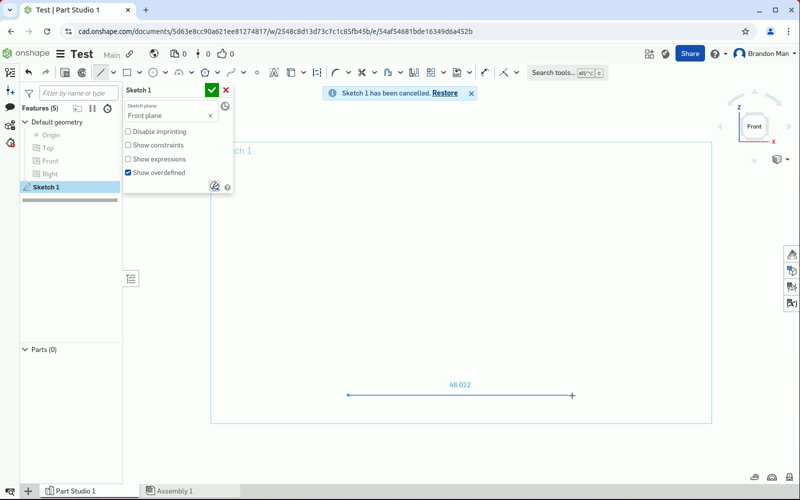
key_up(shift)
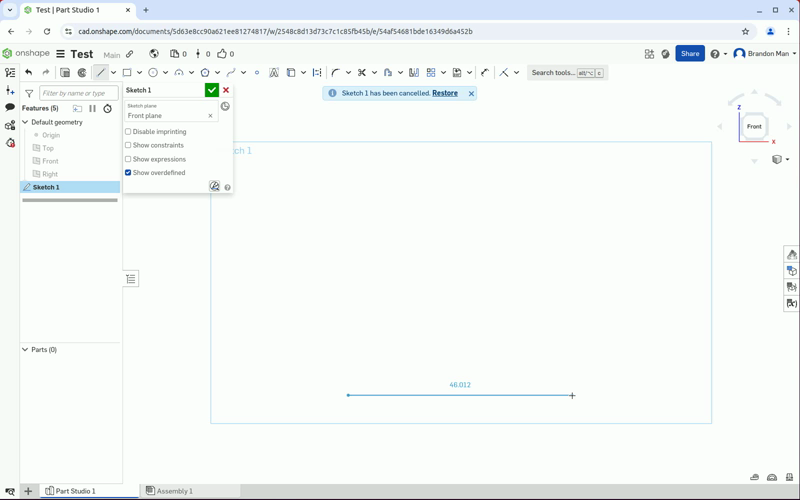
key_down(shift)
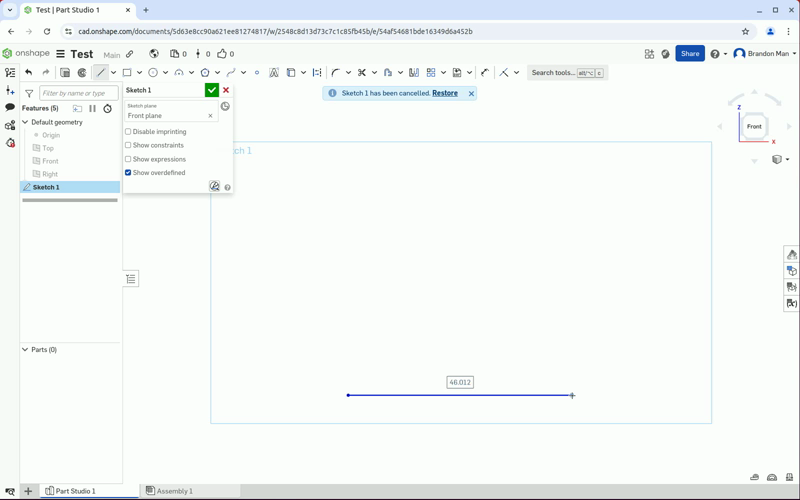
mouse_move(572, 171)
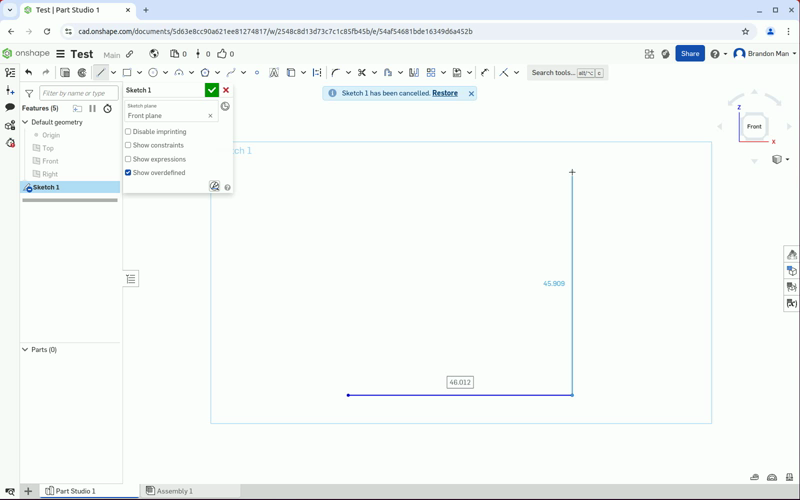
click(572, 171)
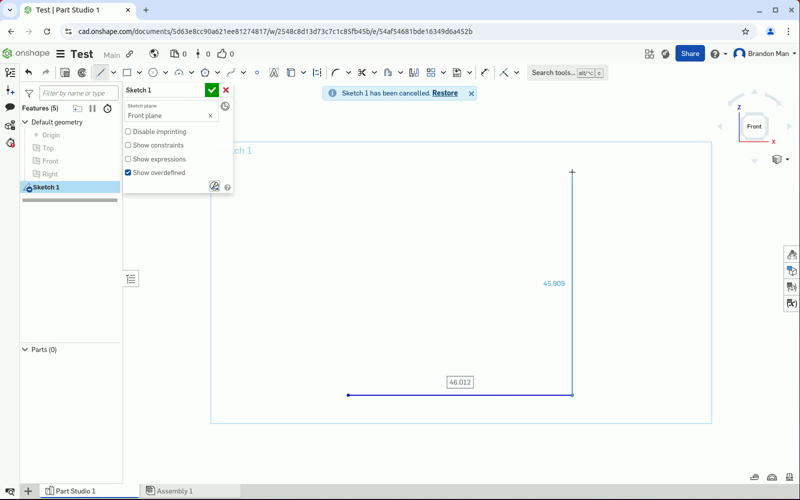
key_up(shift)
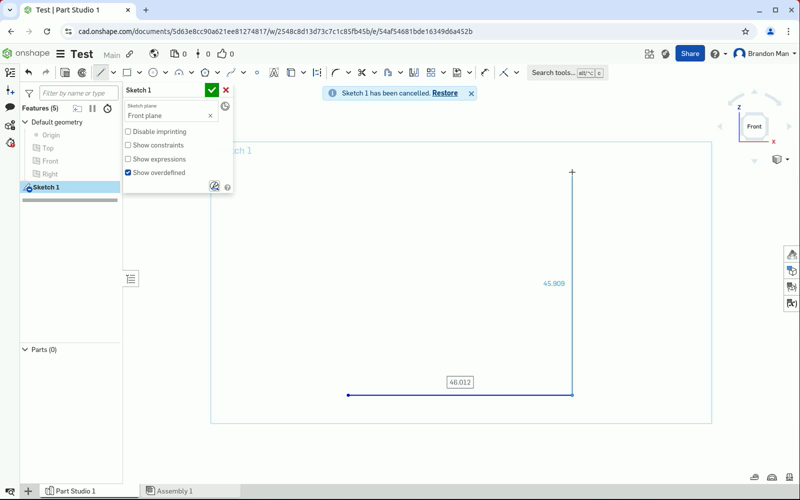
key_down(shift)
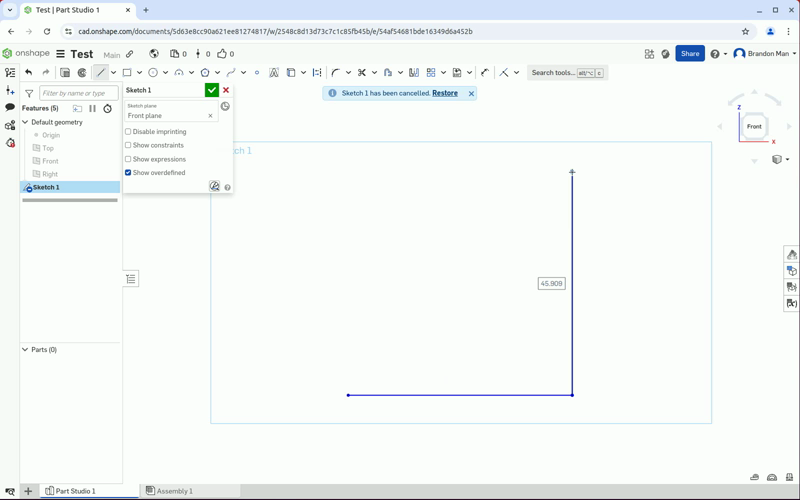
mouse_move(348, 171)
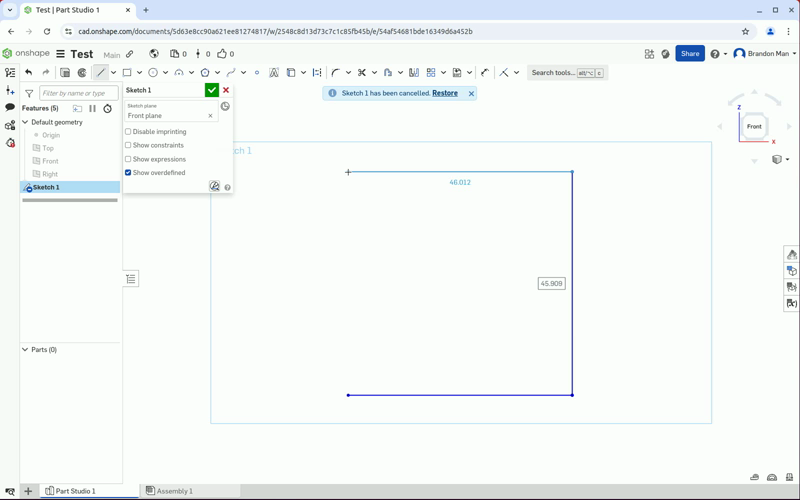
click(348, 171)
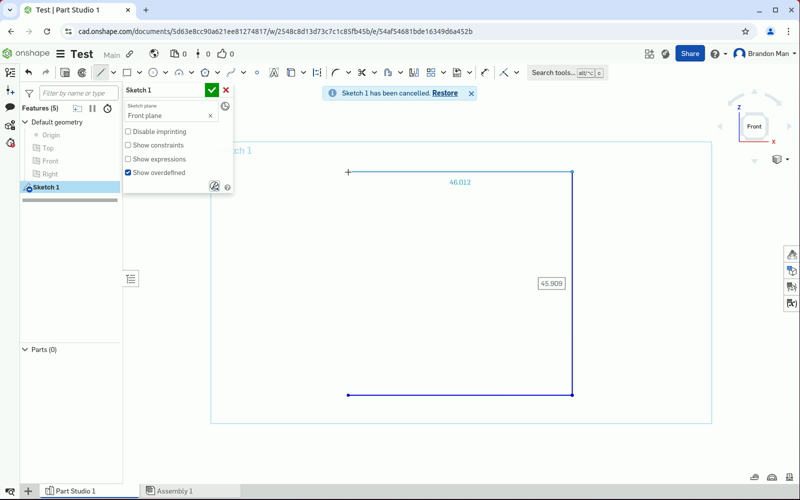
key_up(shift)
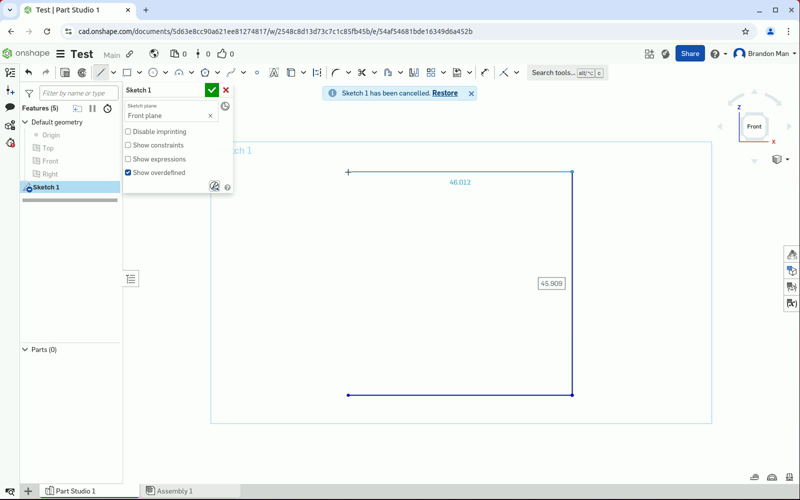
key_down(shift)
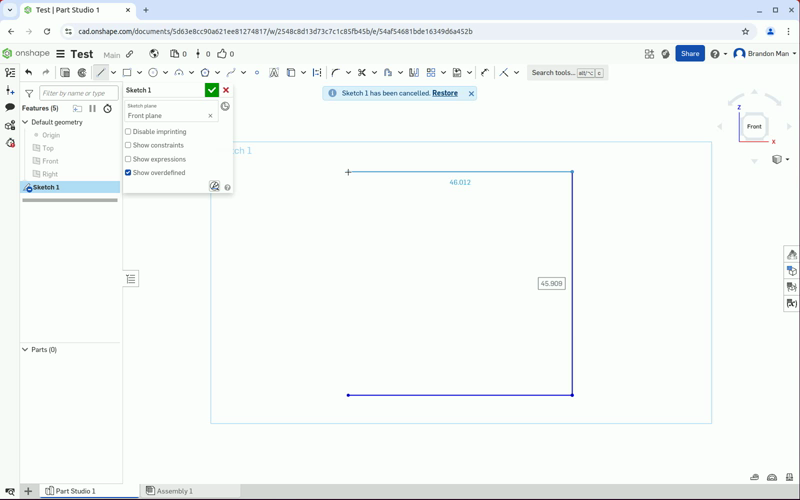
mouse_move(348, 395)
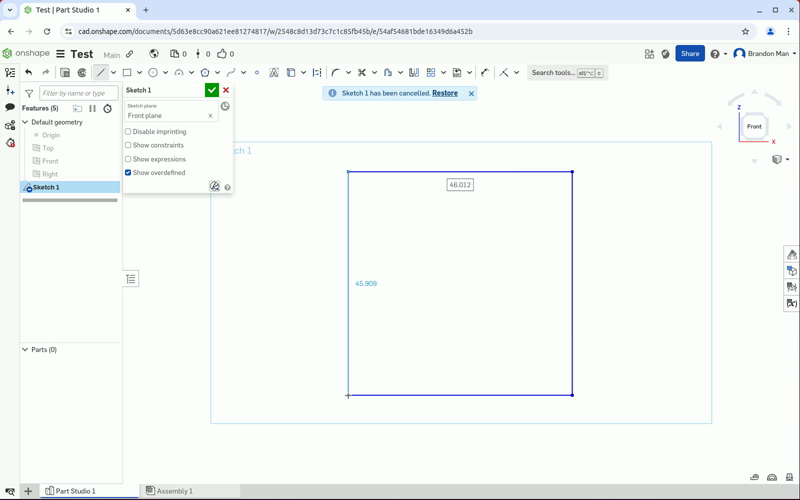
key_up(shift)
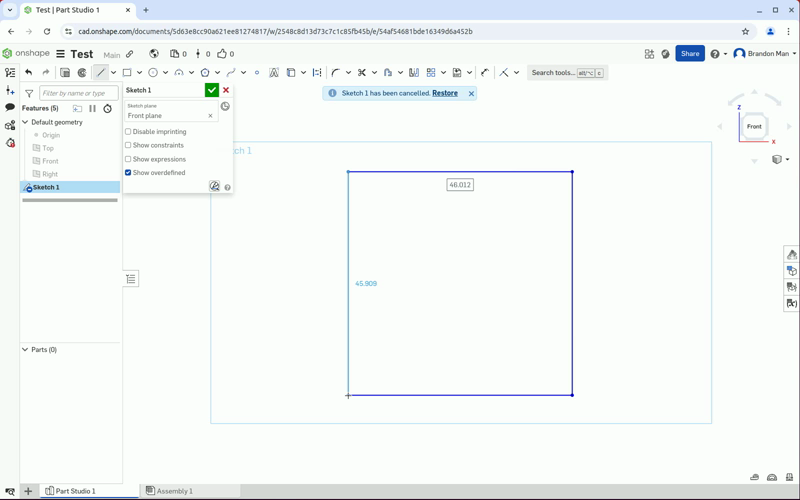
click(348, 395)
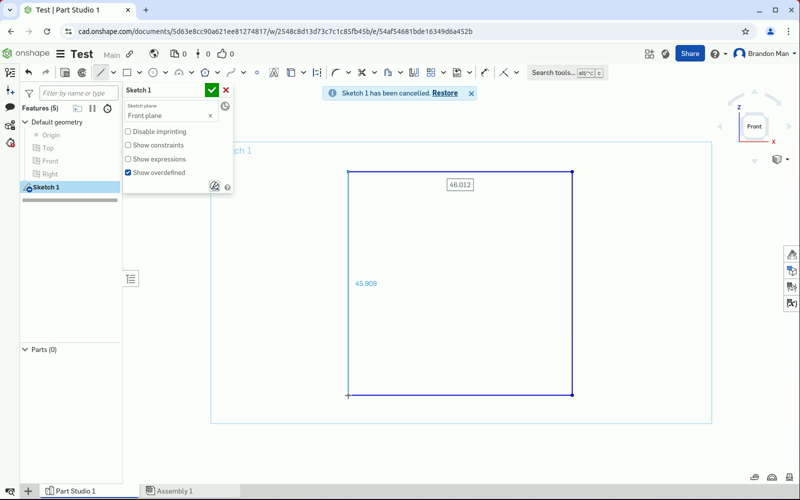
key(esc)
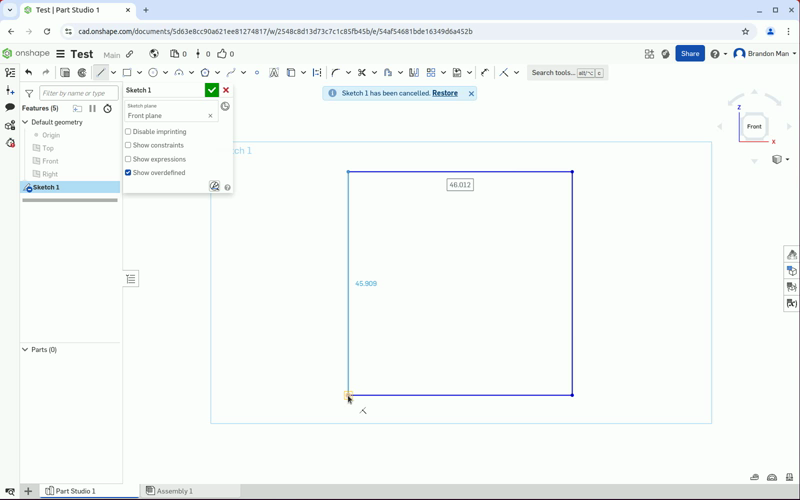
mouse_move(439, 230)
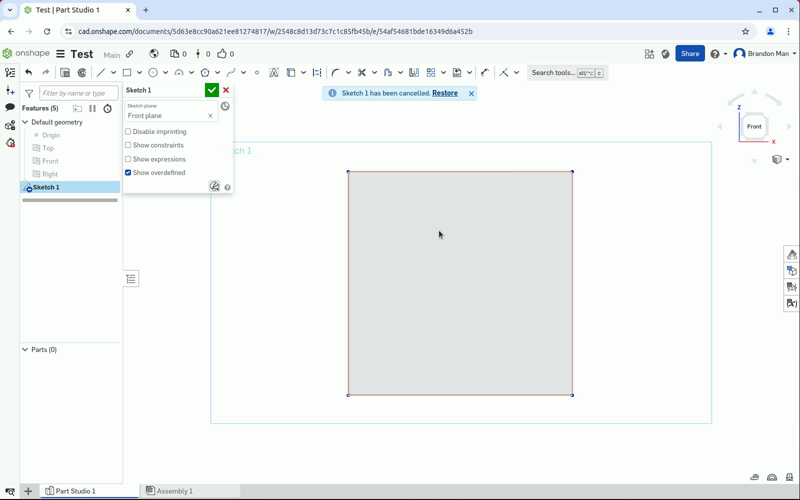
click(439, 230)
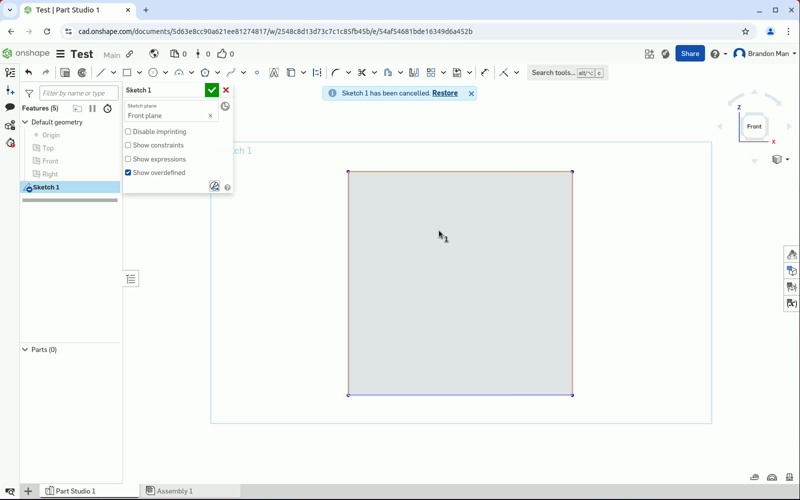
mouse_move(73, 352)
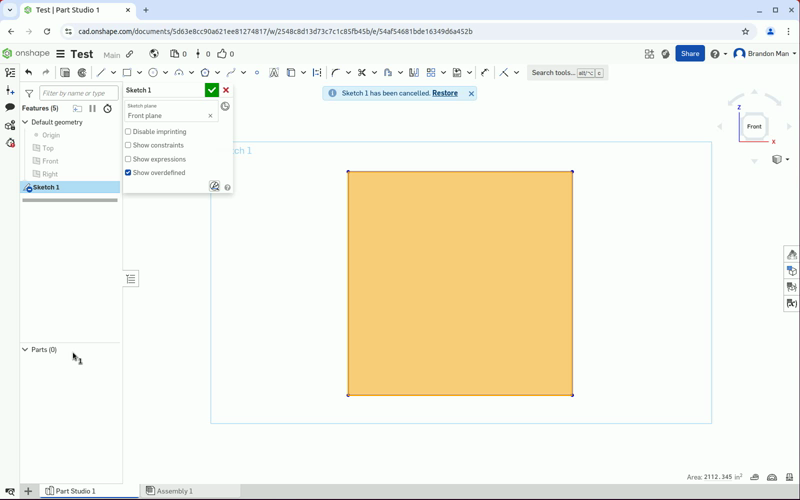
key(shift+y)
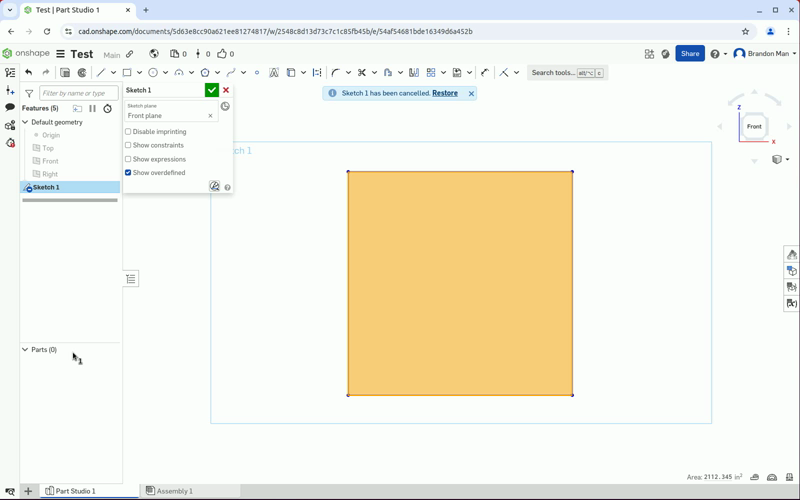
key(shift+e)
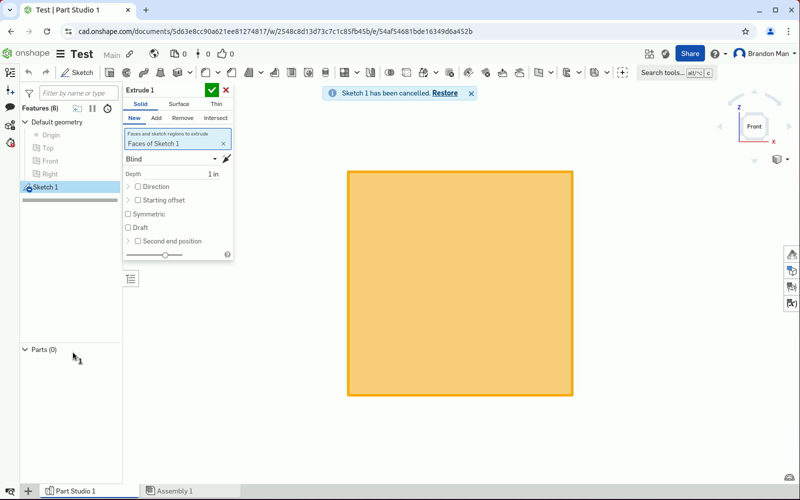
mouse_move(143, 106)
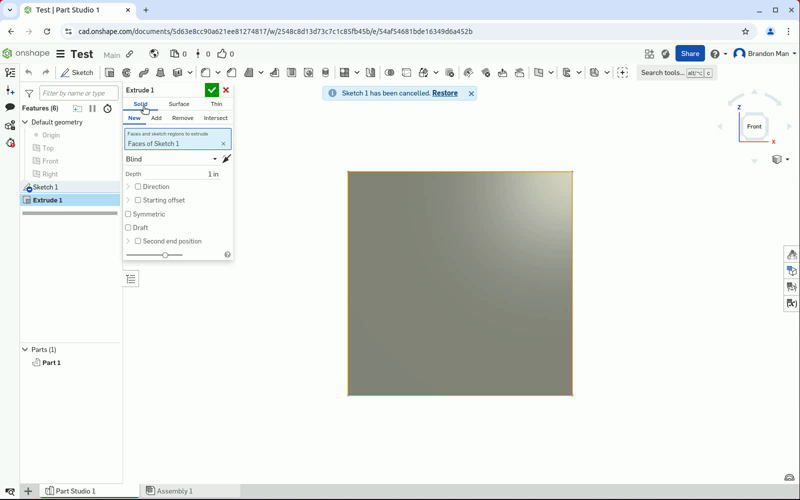
click(143, 106)
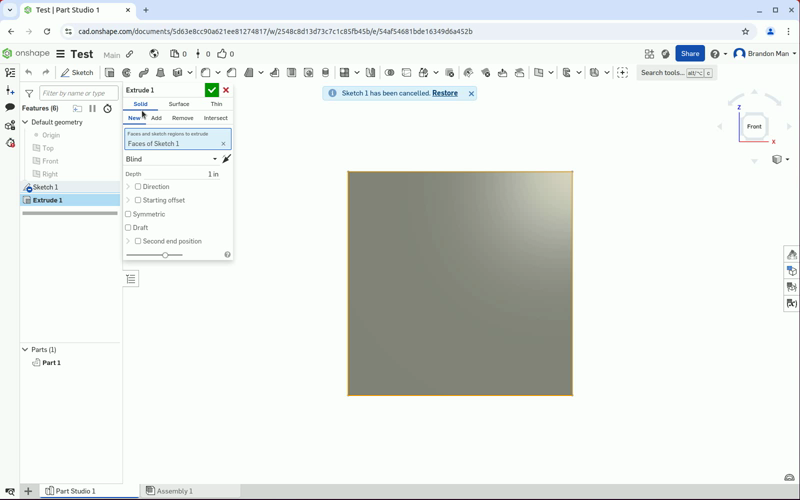
mouse_move(137, 120)
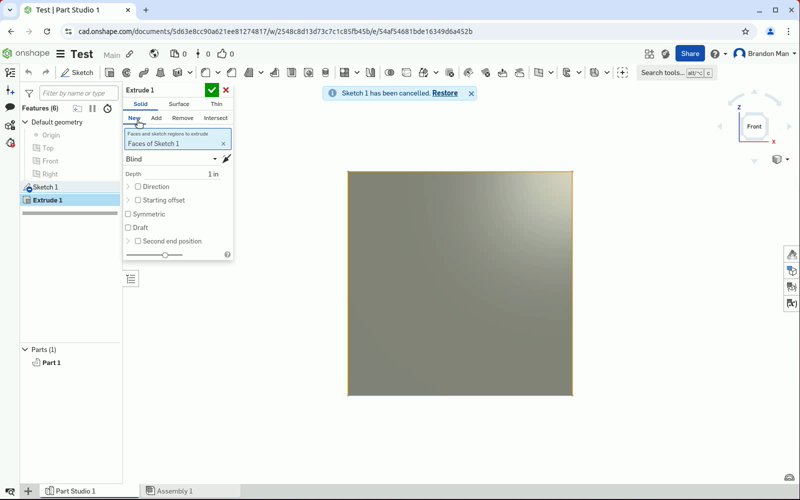
click(137, 120)
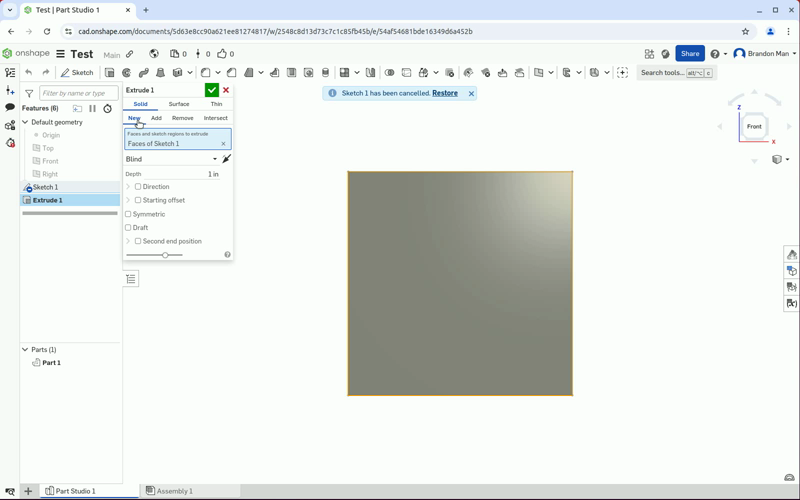
key(tab, 4)
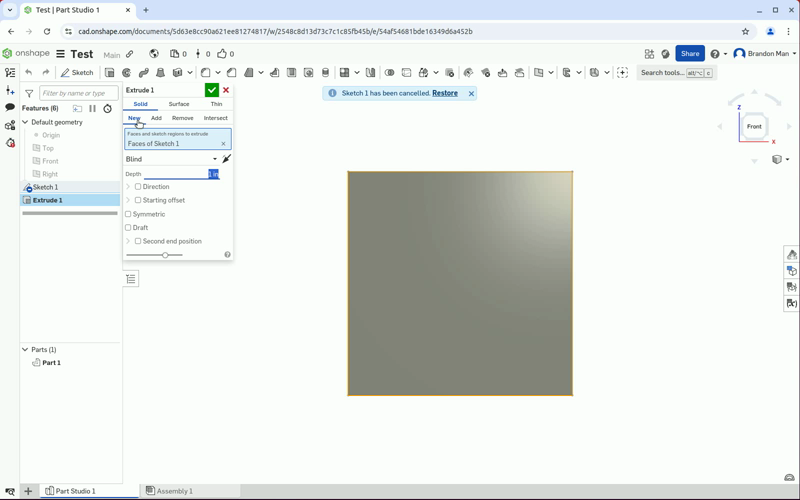
text(46.216)
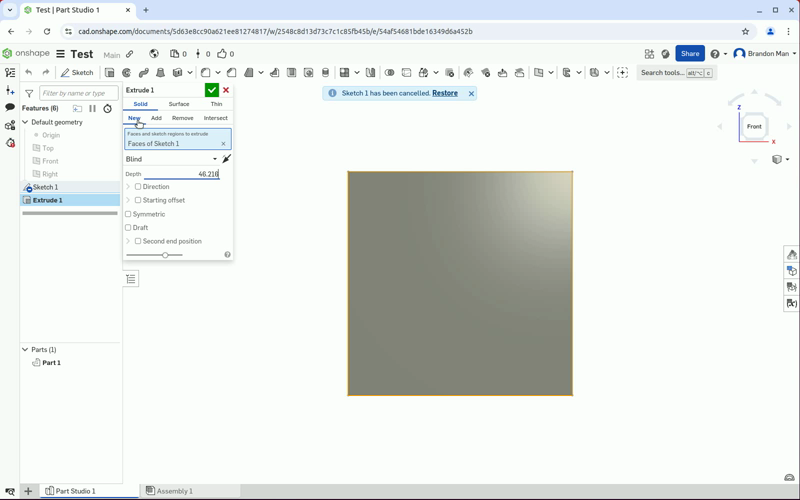
key(tab, 3)
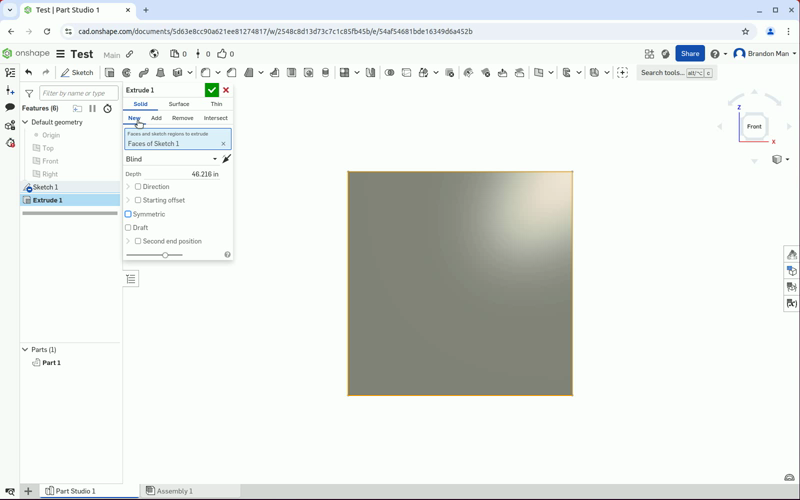
key(space)
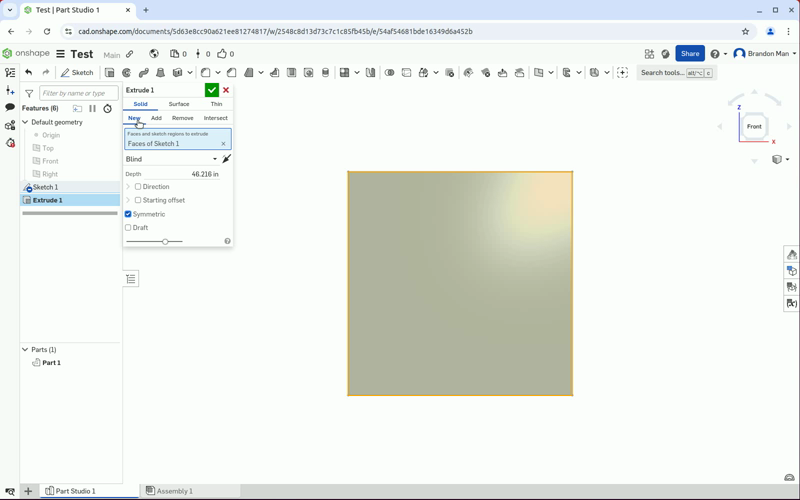
key(enter)
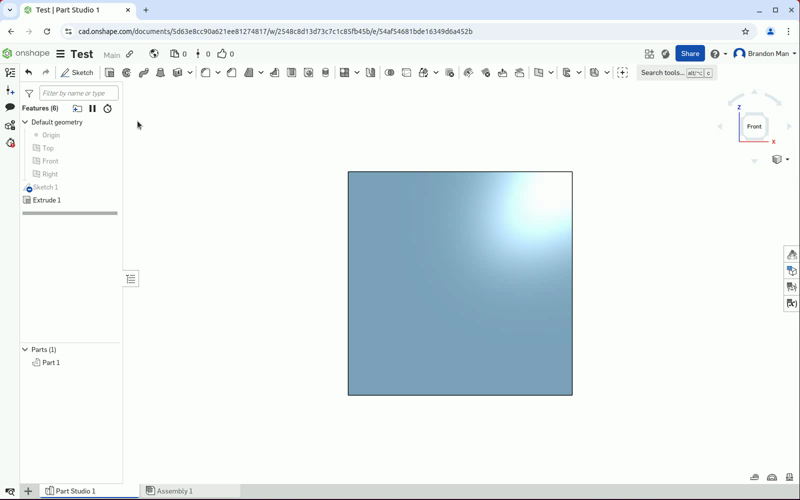
key(shift+h)
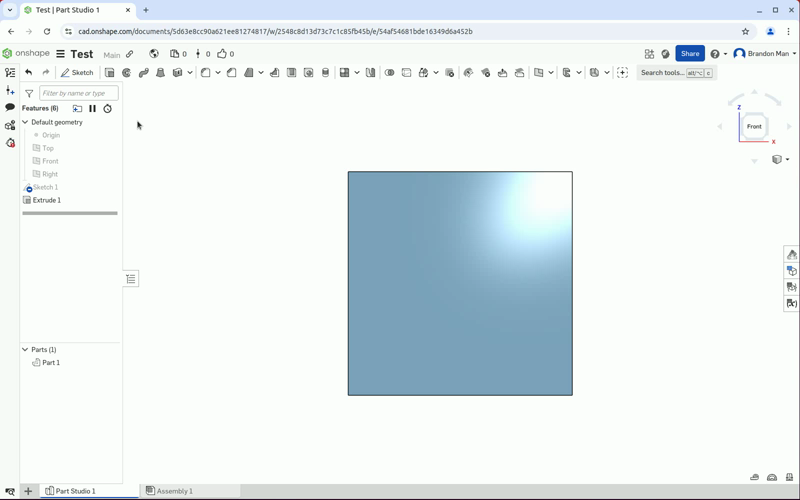
key(shift+h)
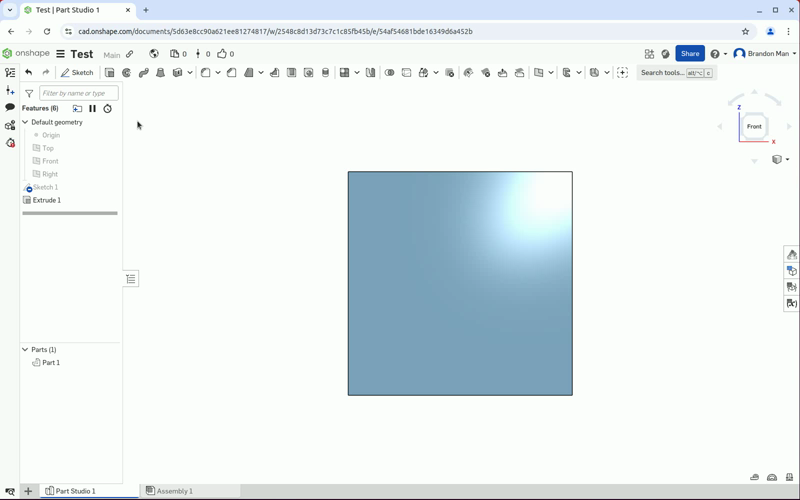
mouse_move(73, 189)
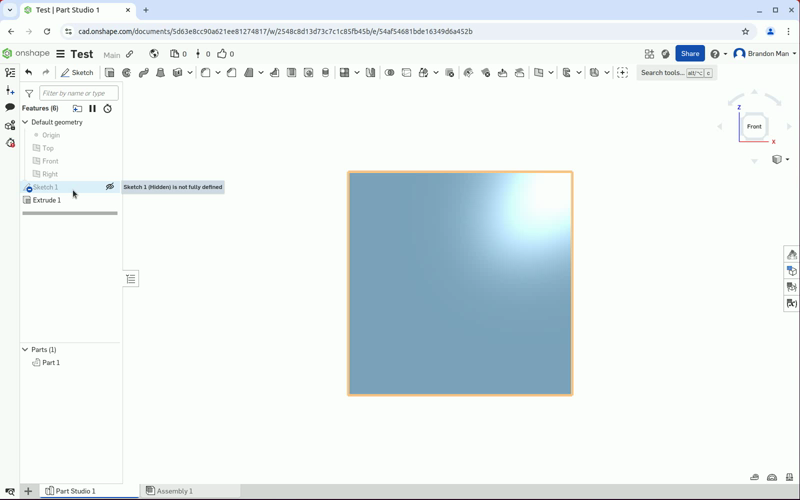
click(73, 189)
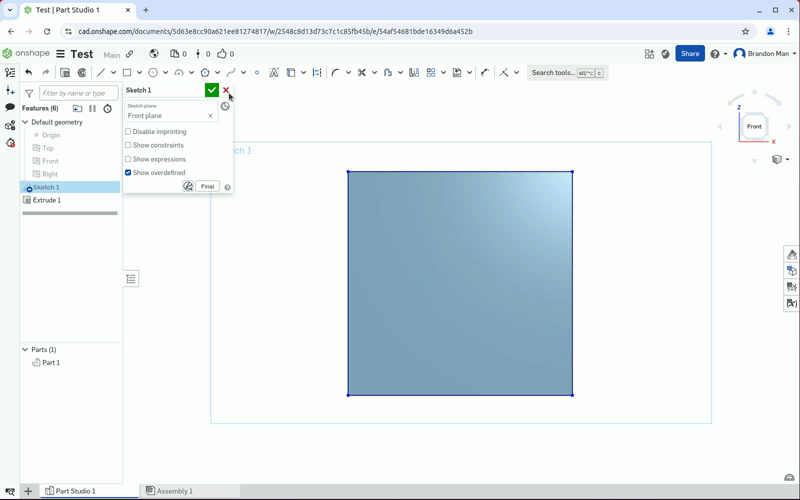
mouse_move(229, 92)
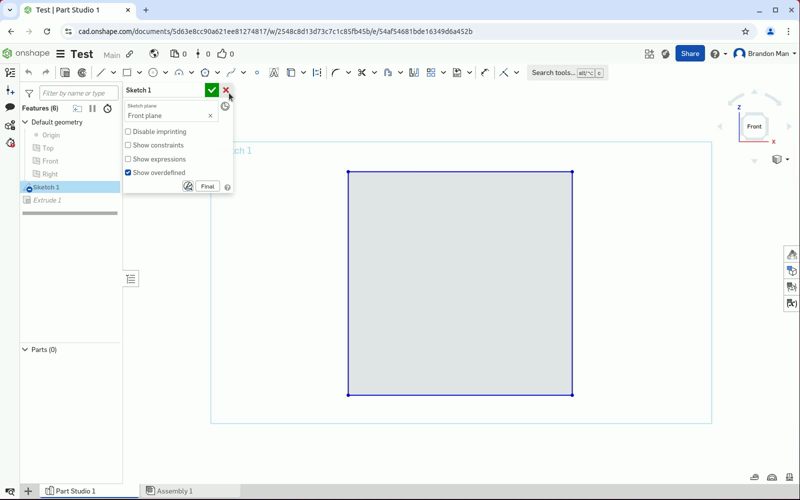
click(229, 92)
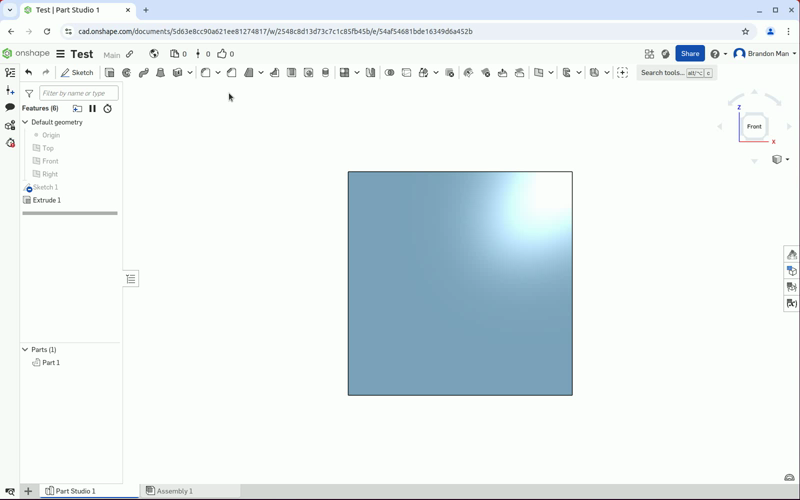
mouse_move(73, 352)
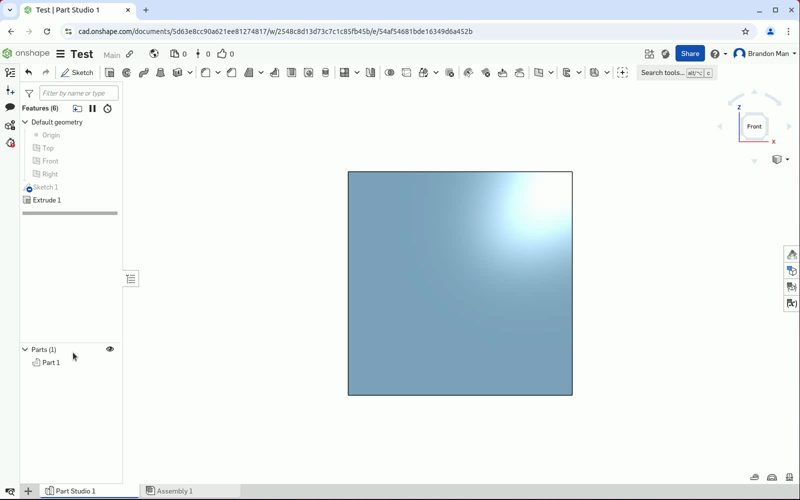
key(y)
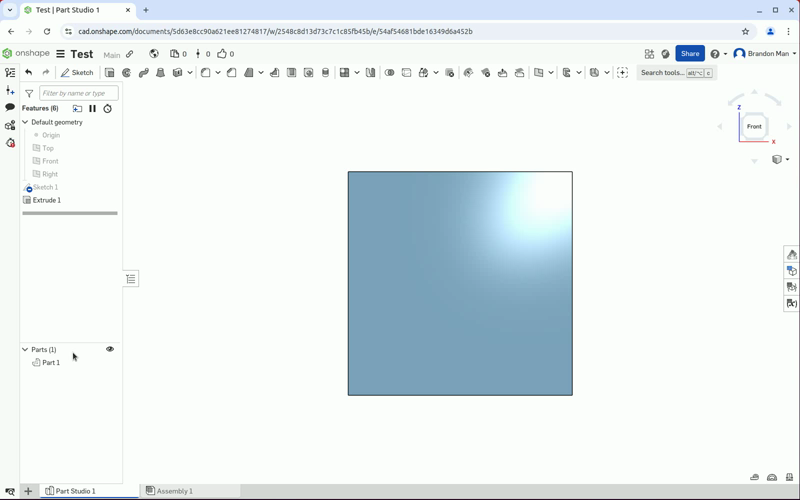
key(shift+p)
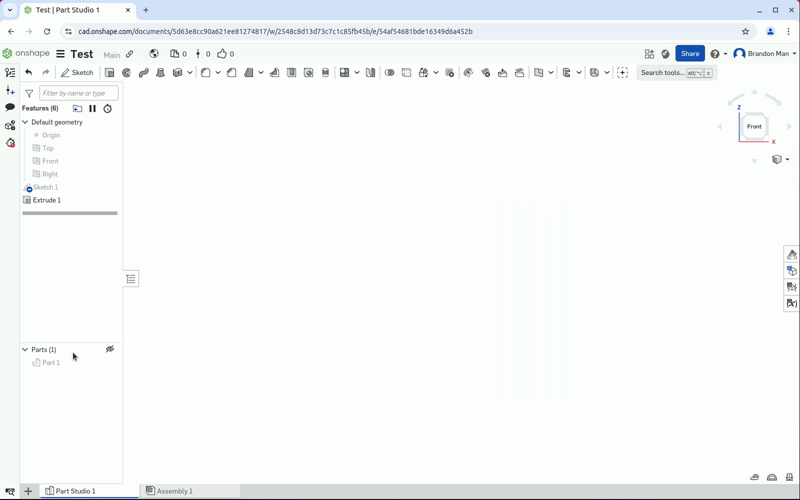
key(space)
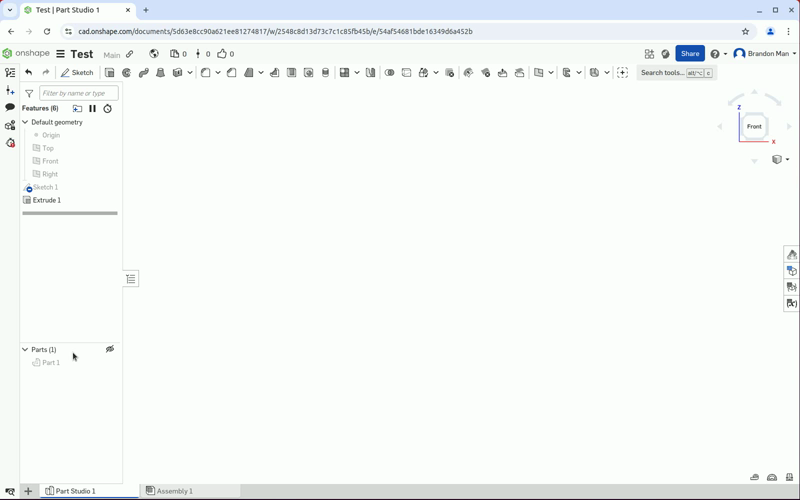
key_down(shift)
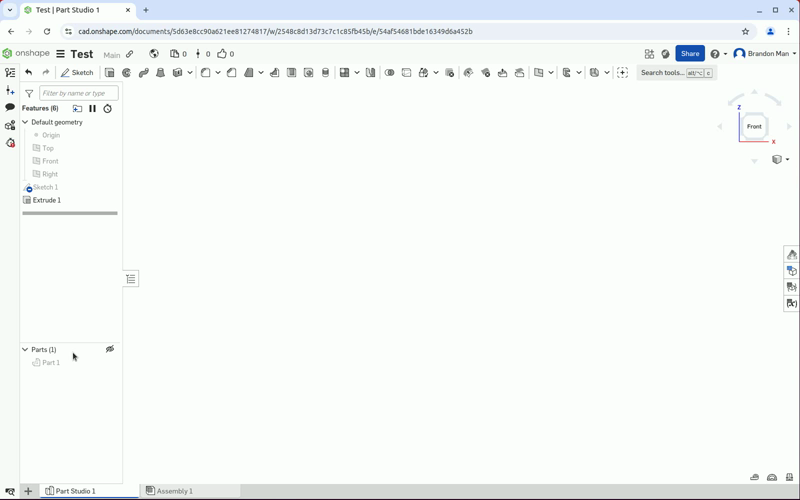
key(down)
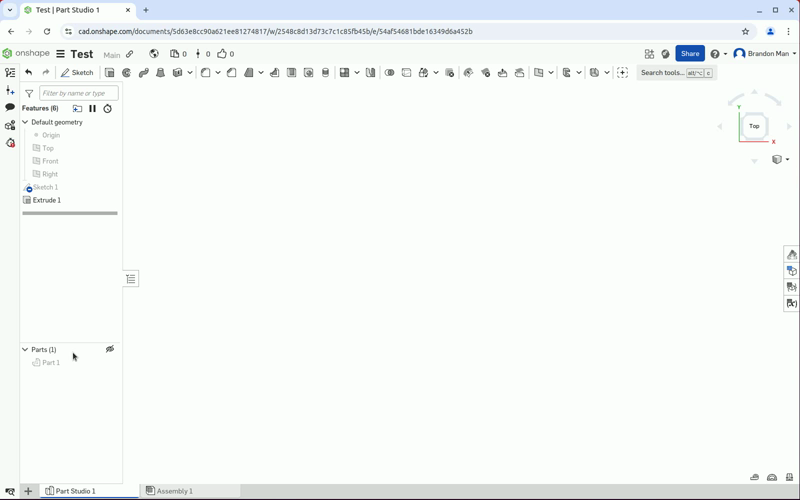
key_up(shift)
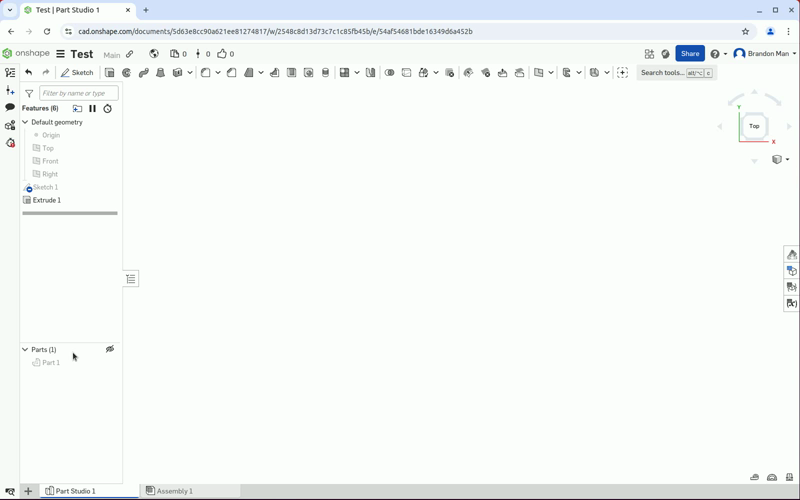
mouse_move(73, 352)
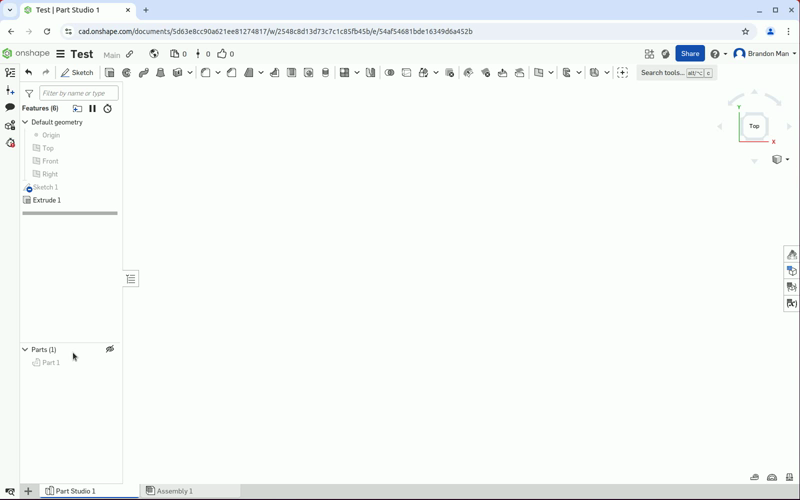
key(shift+y)
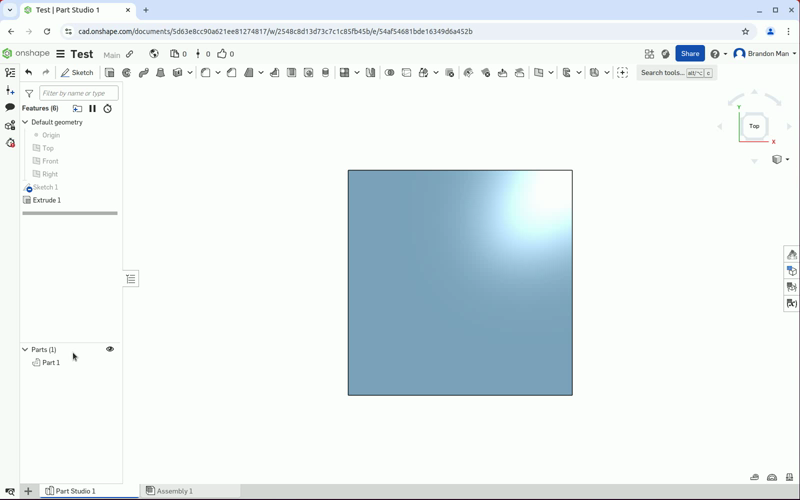
mouse_move(541, 75)
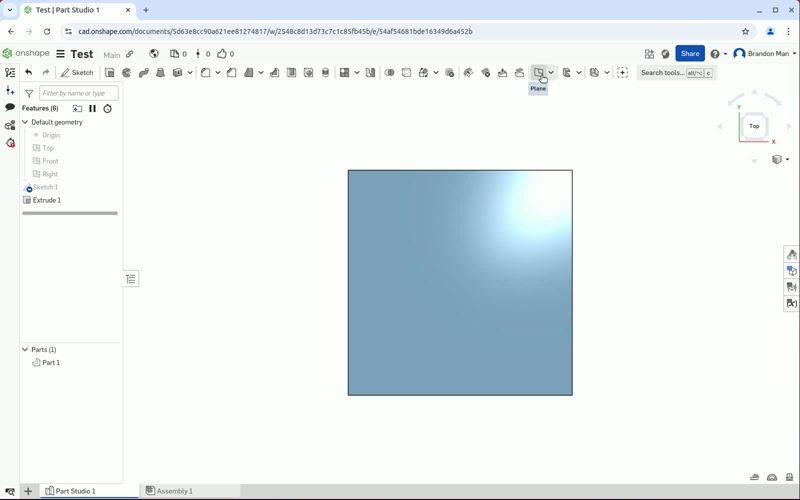
click(541, 75)
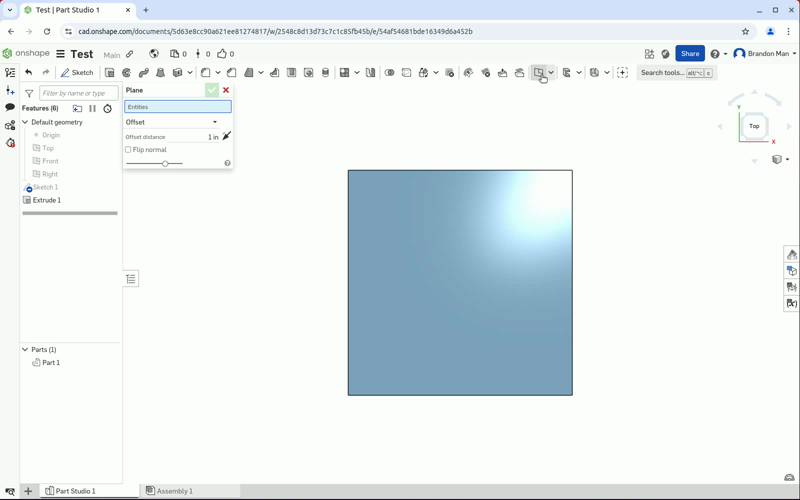
mouse_move(73, 150)
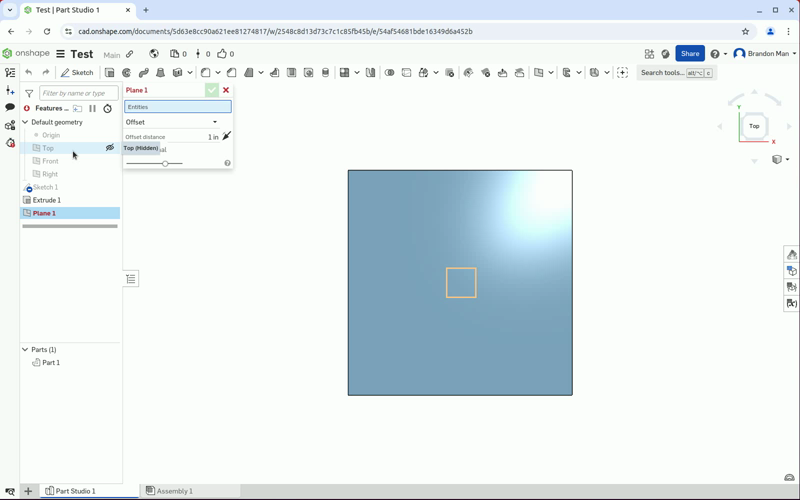
click(73, 150)
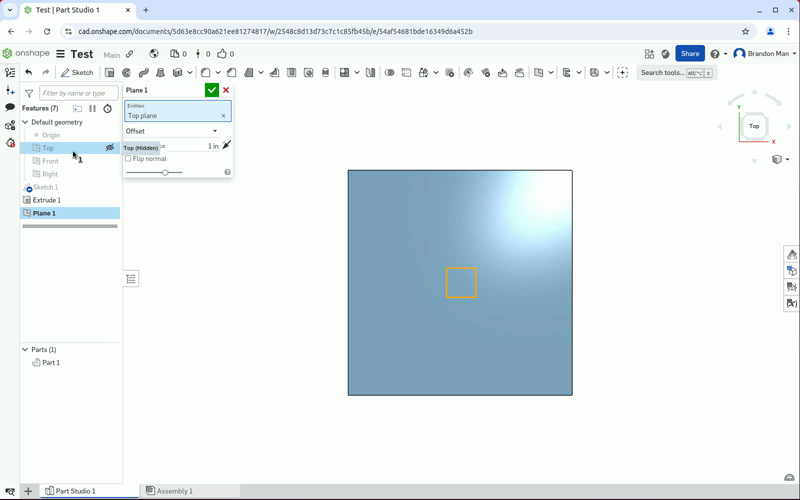
key(tab, 2)
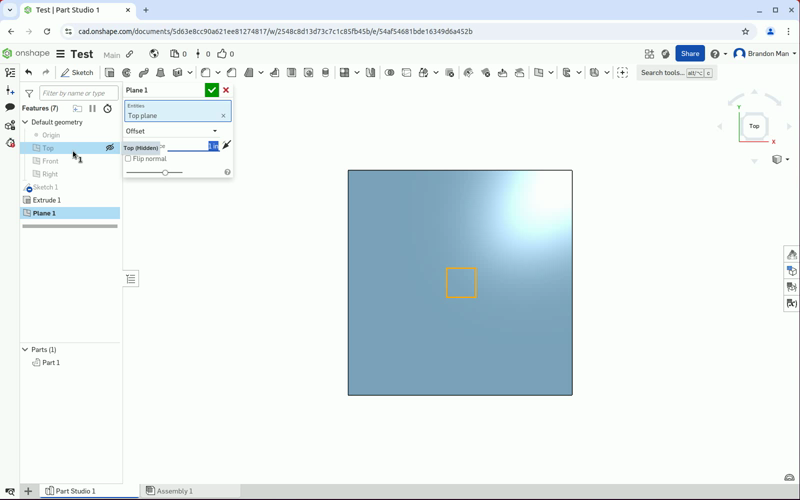
text(23.108)
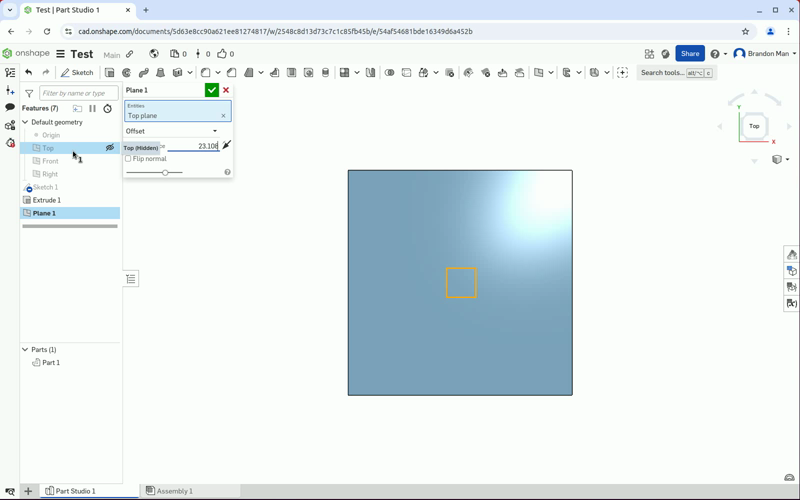
key(enter, 2)
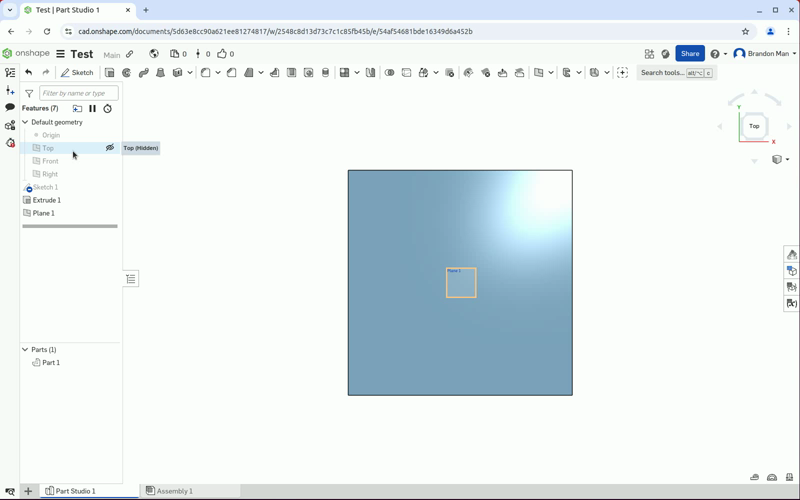
key(shift+s)
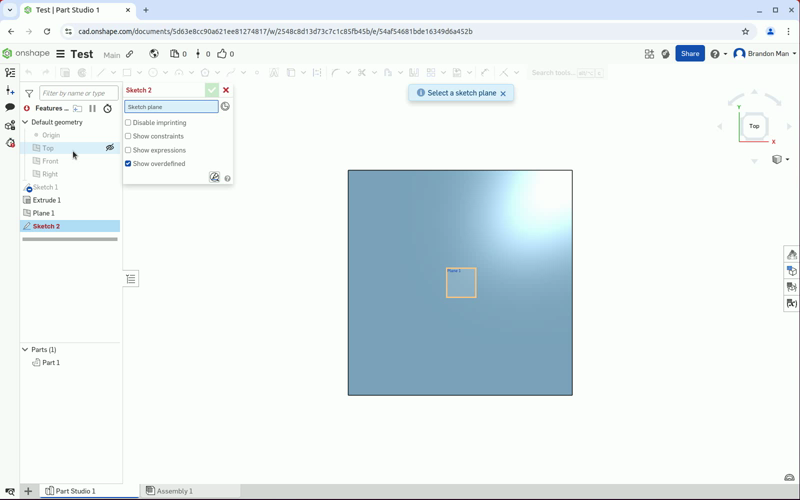
mouse_move(73, 215)
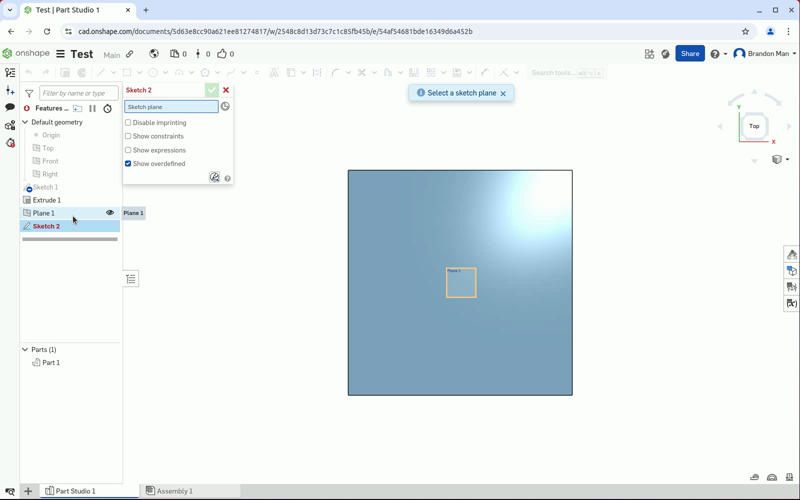
click(73, 215)
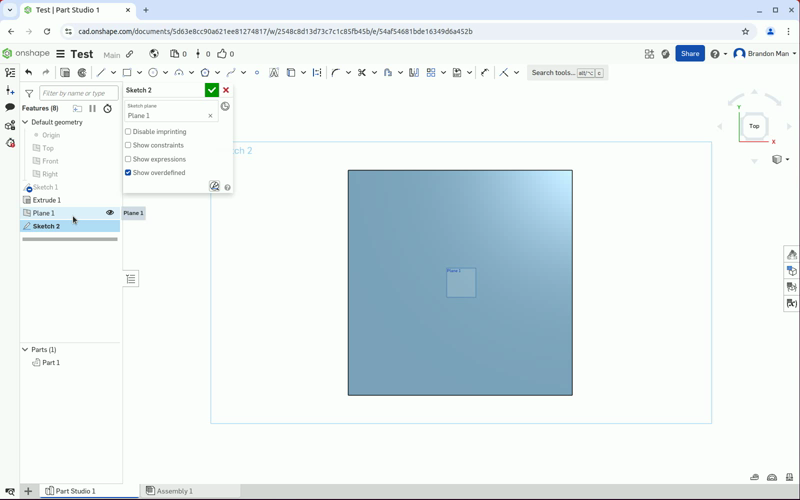
mouse_move(73, 352)
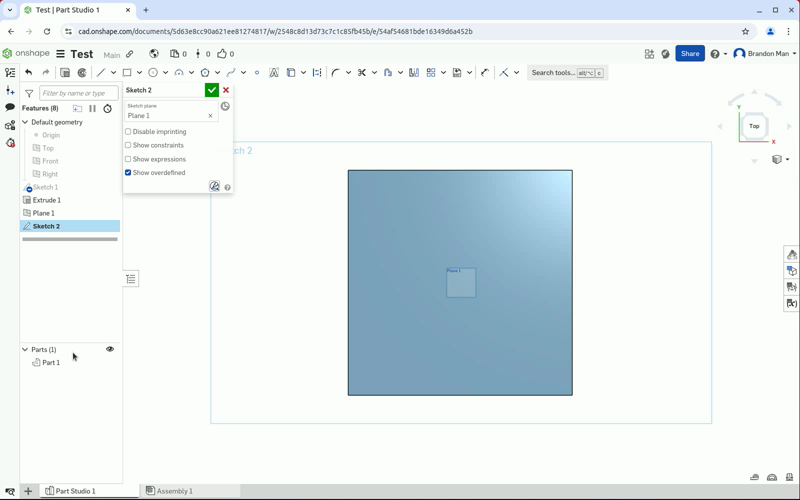
key(y)
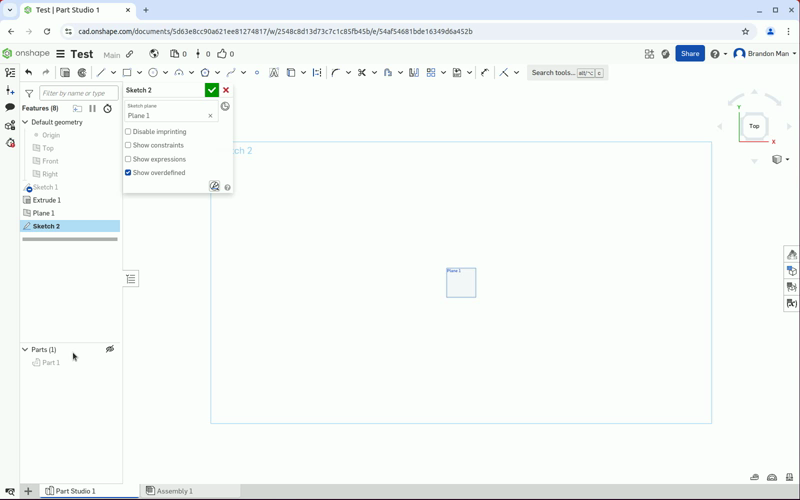
key(l)
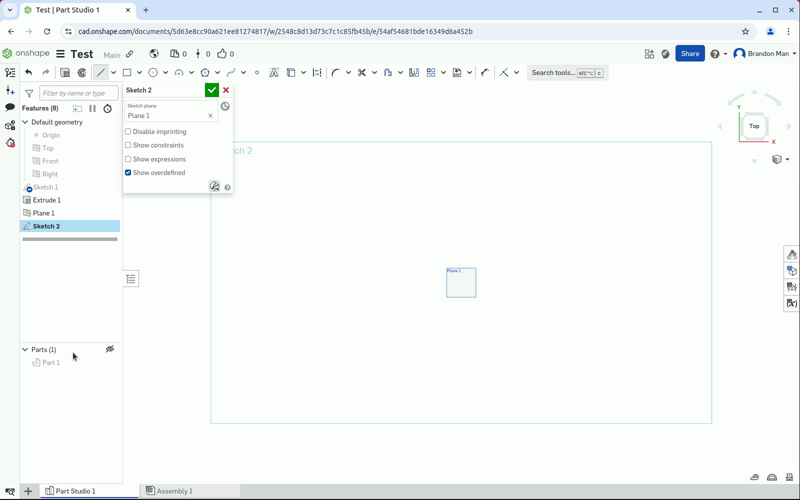
key_down(shift)
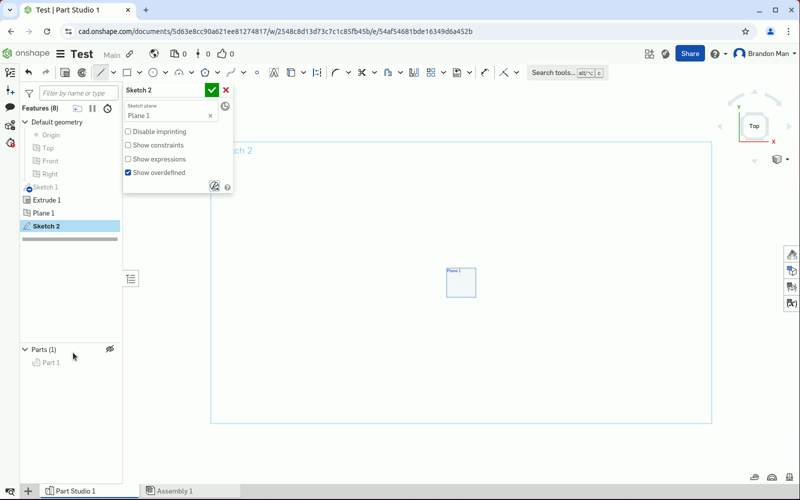
mouse_move(383, 297)
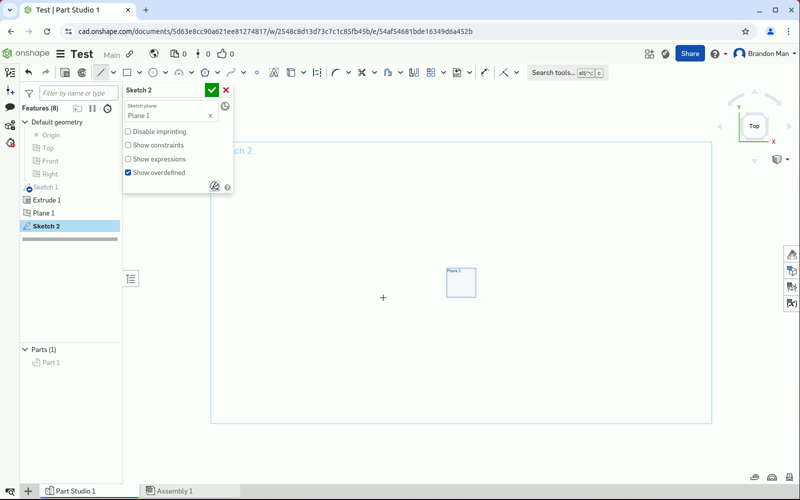
click(383, 297)
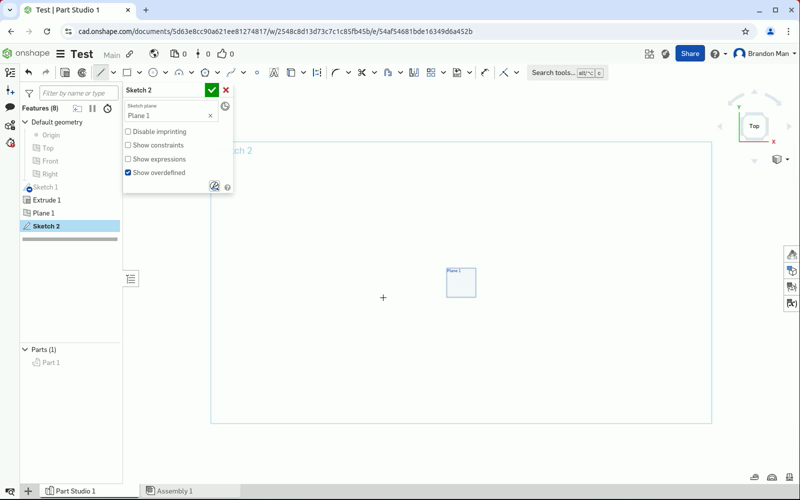
key_up(shift)
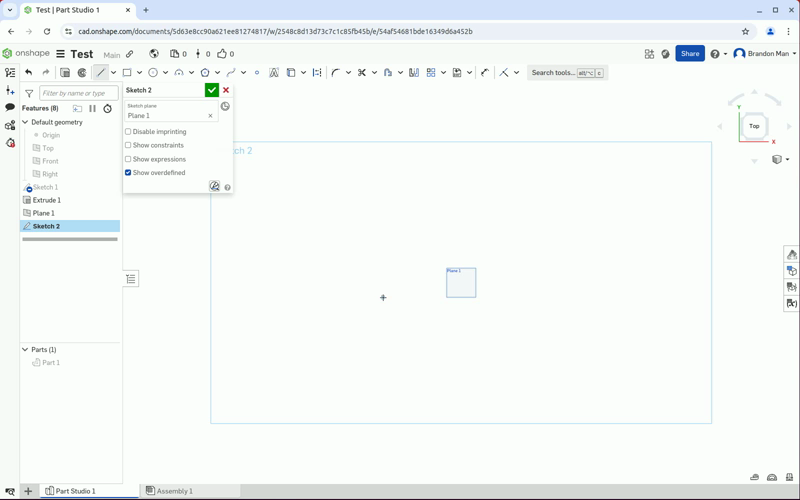
key_down(shift)
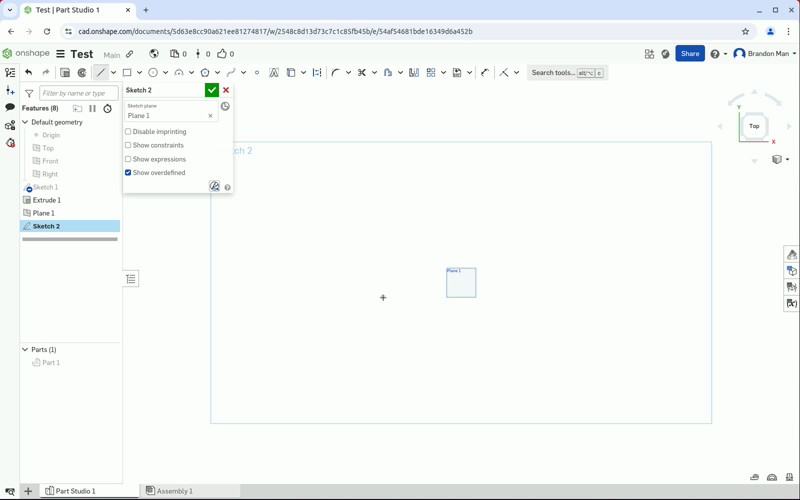
mouse_move(537, 297)
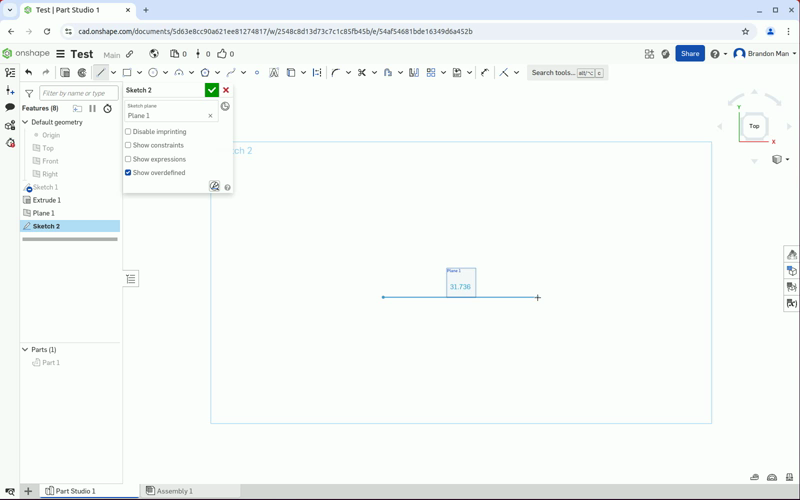
click(537, 297)
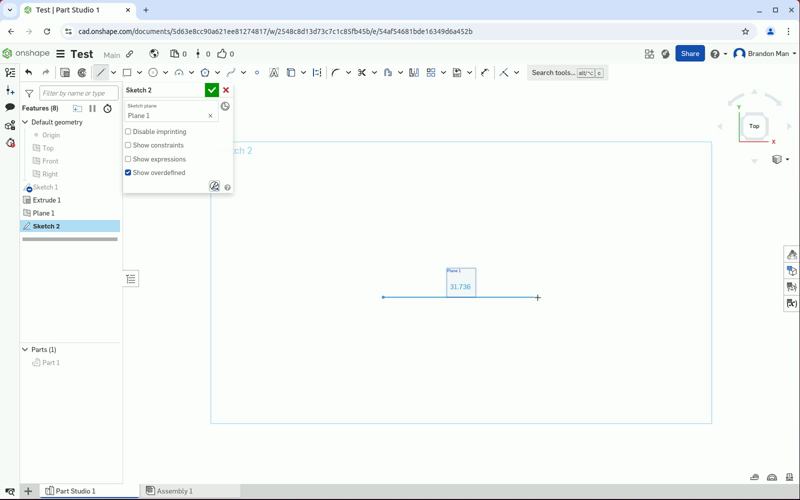
key_up(shift)
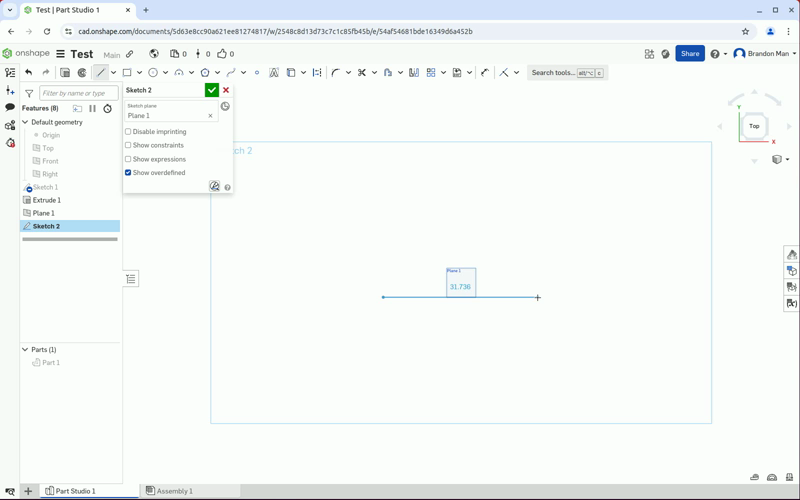
key_down(shift)
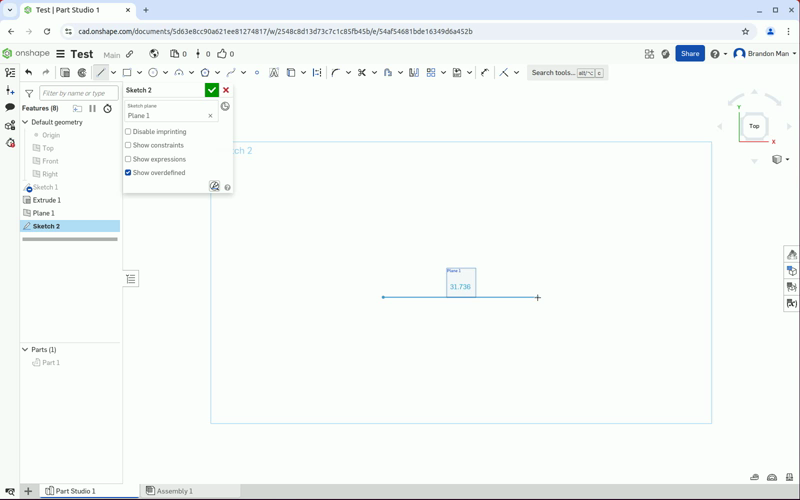
mouse_move(567, 297)
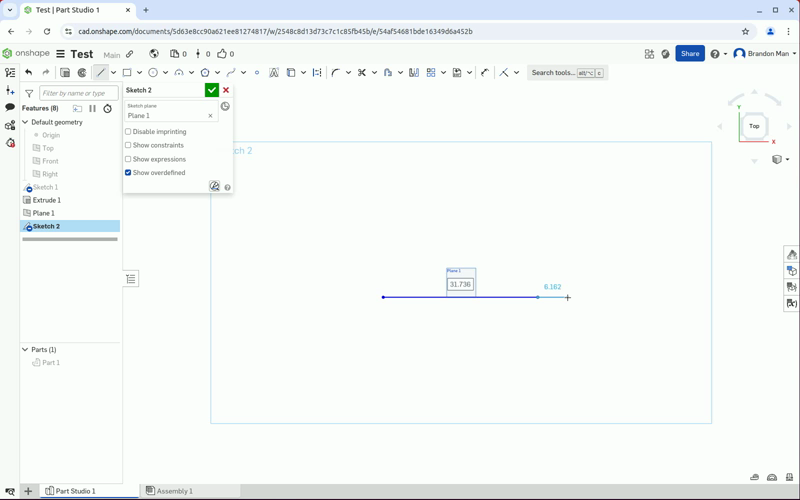
mouse_move(537, 269)
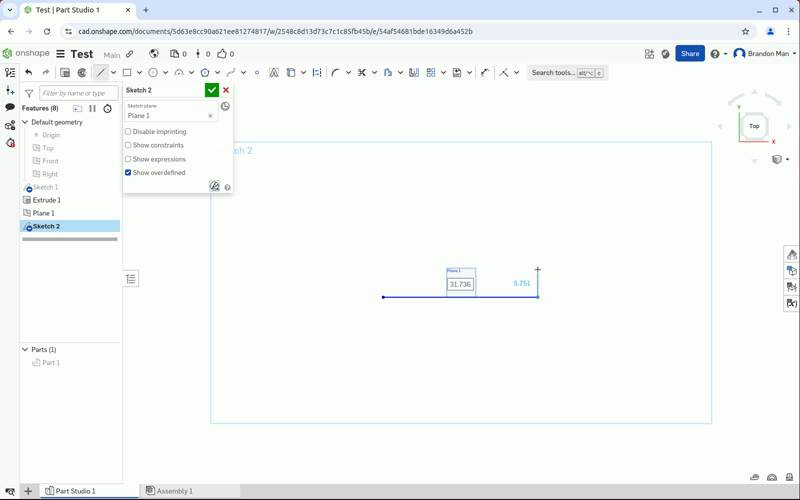
click(537, 269)
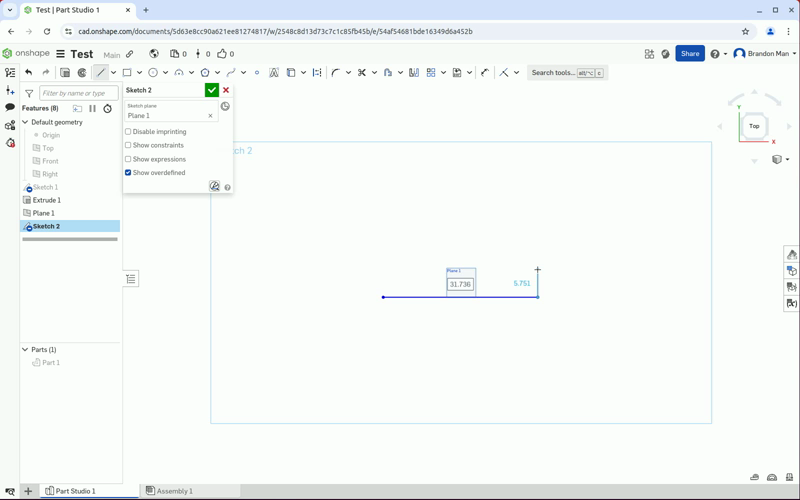
key_up(shift)
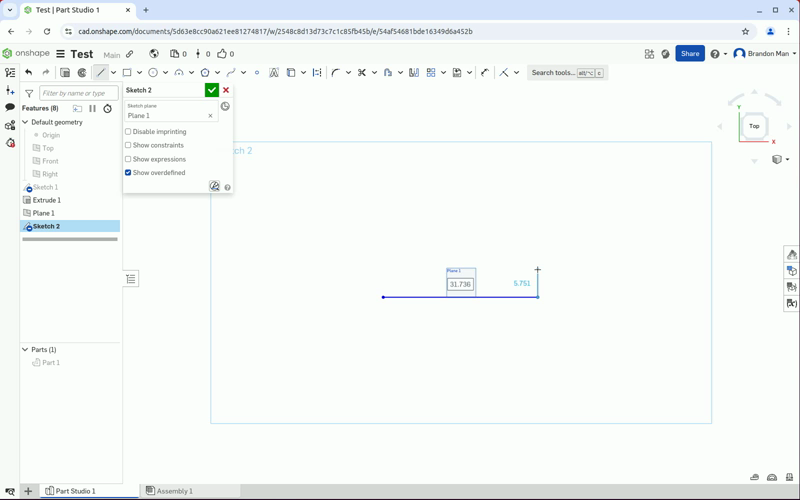
key_down(shift)
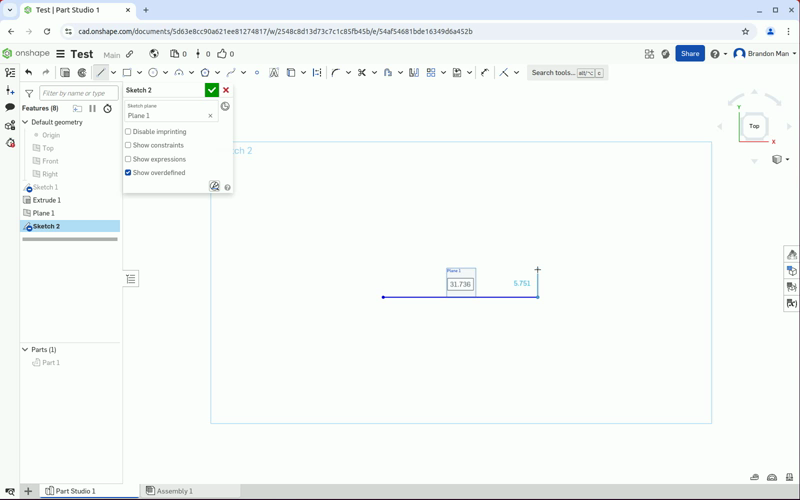
mouse_move(383, 269)
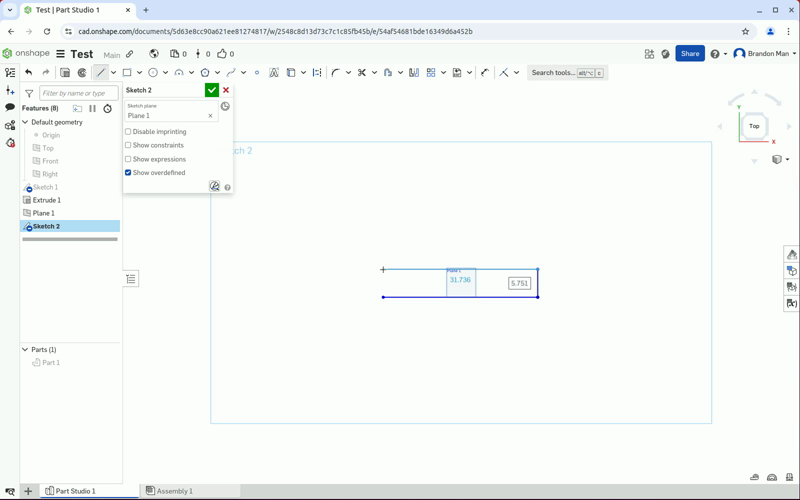
click(383, 269)
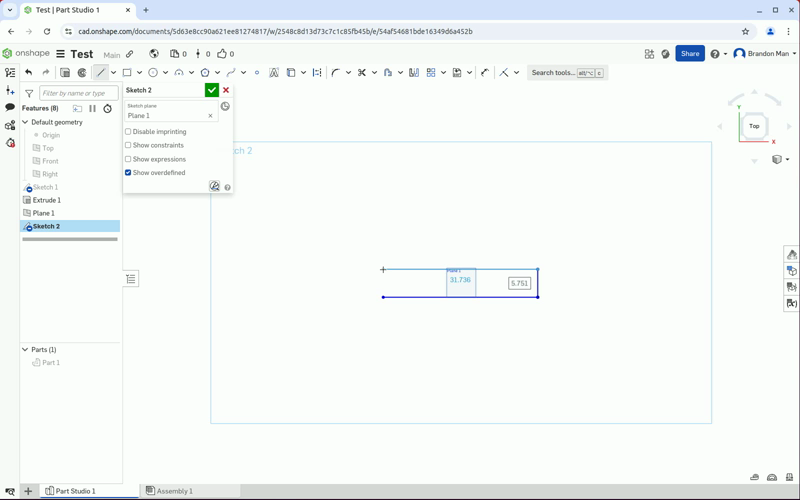
key_up(shift)
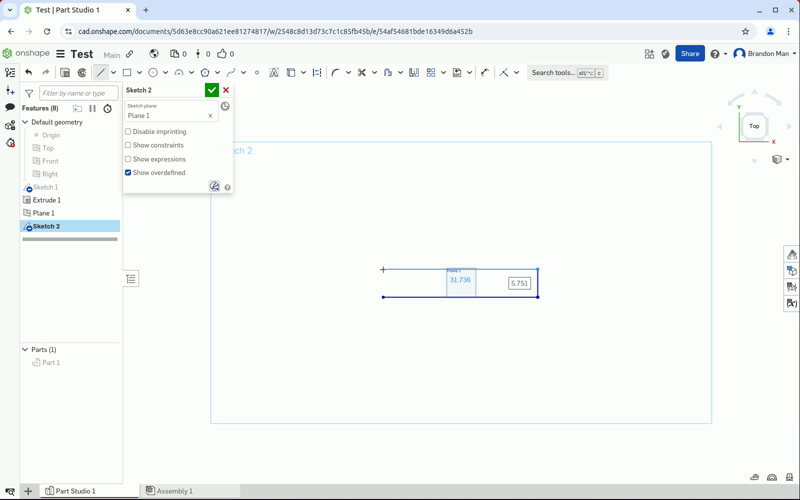
mouse_move(413, 269)
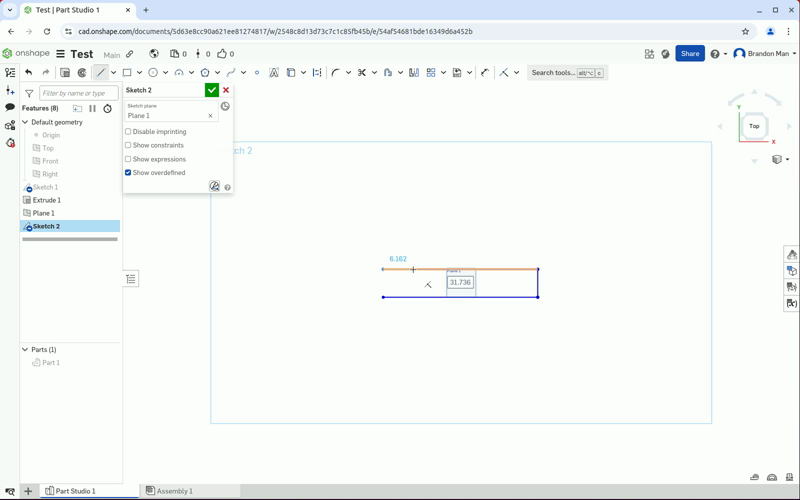
key_down(shift)
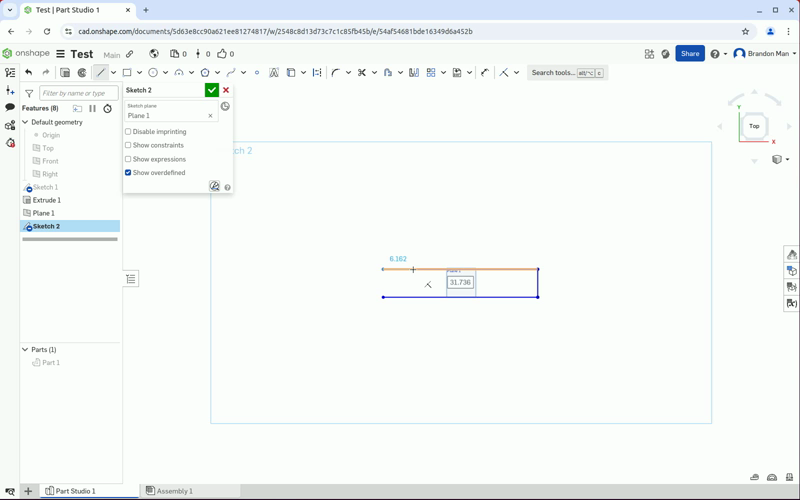
mouse_move(383, 297)
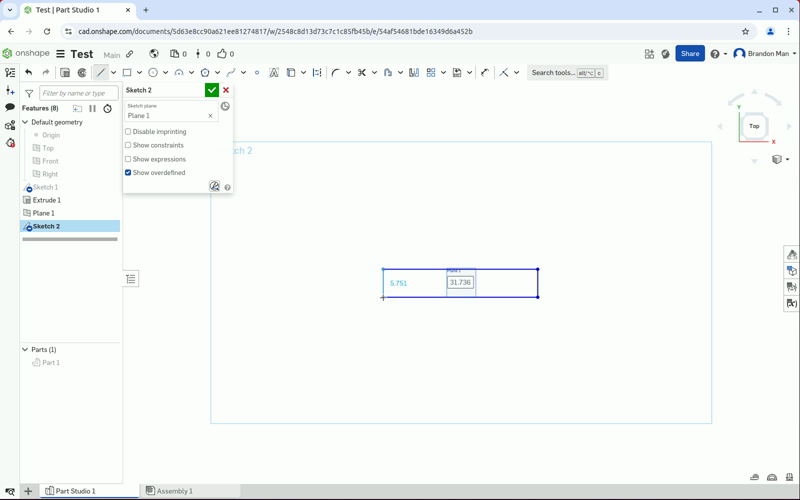
key_up(shift)
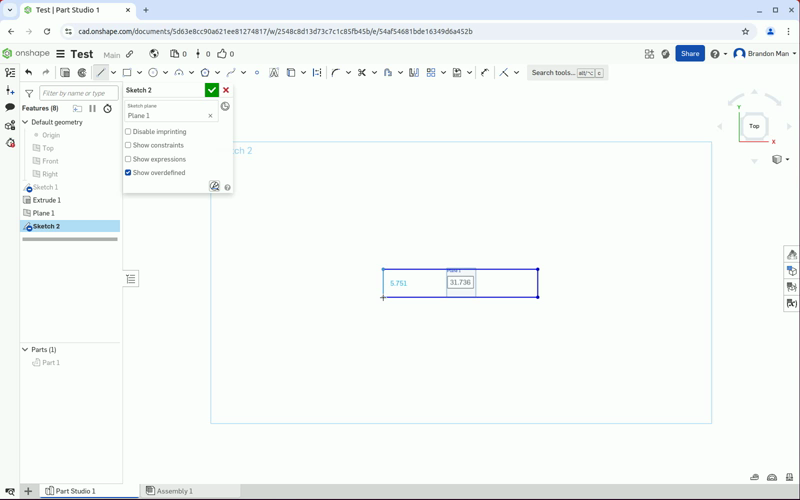
click(383, 297)
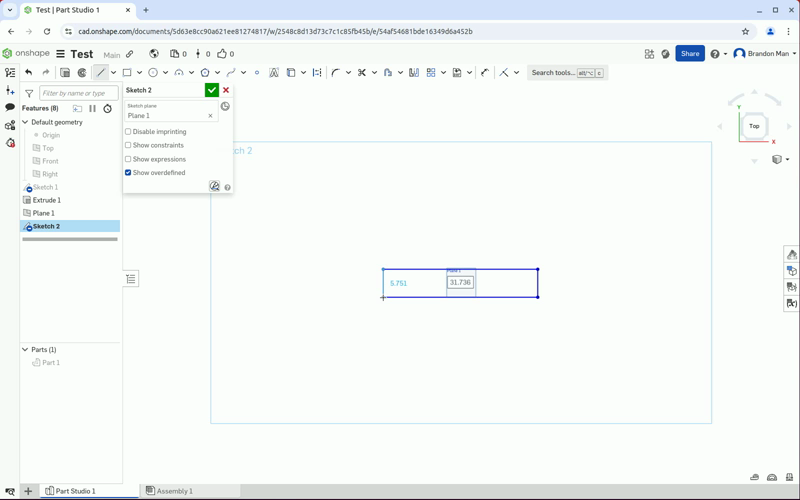
key(esc)
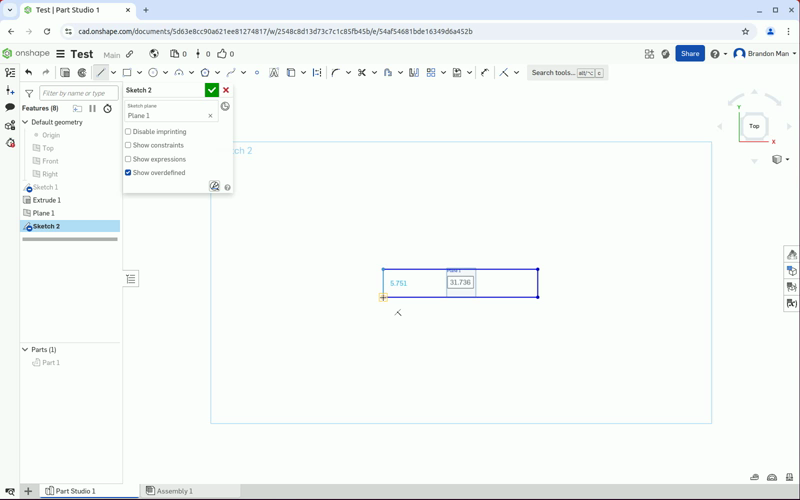
mouse_move(496, 283)
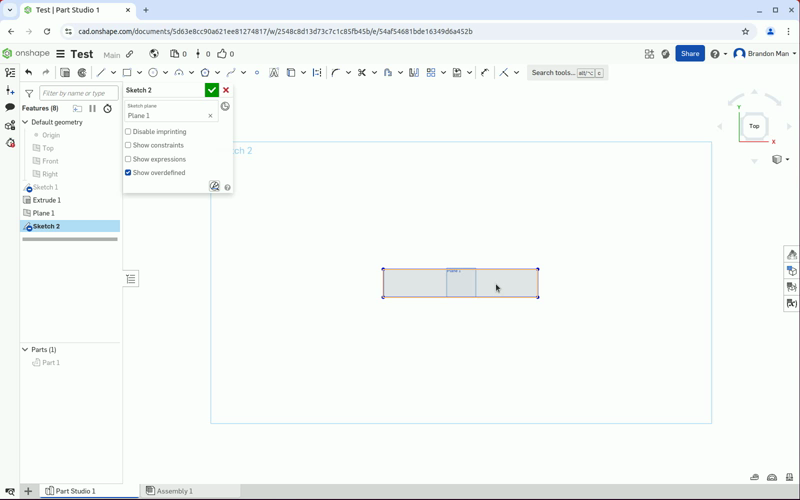
click(496, 283)
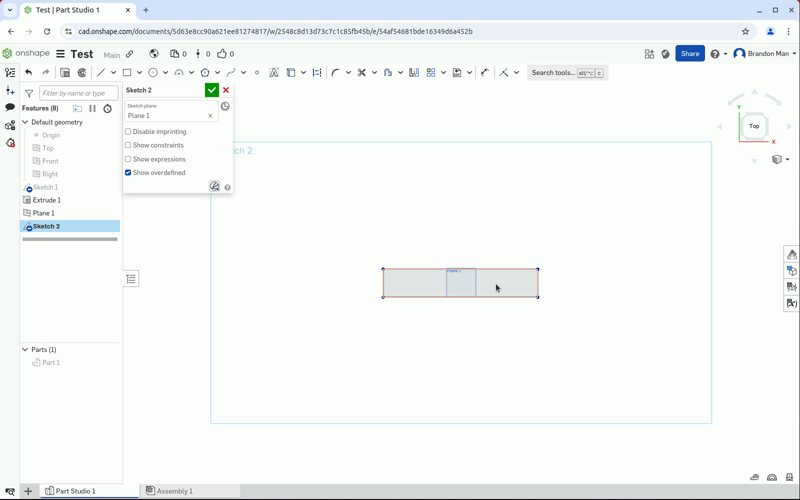
mouse_move(73, 352)
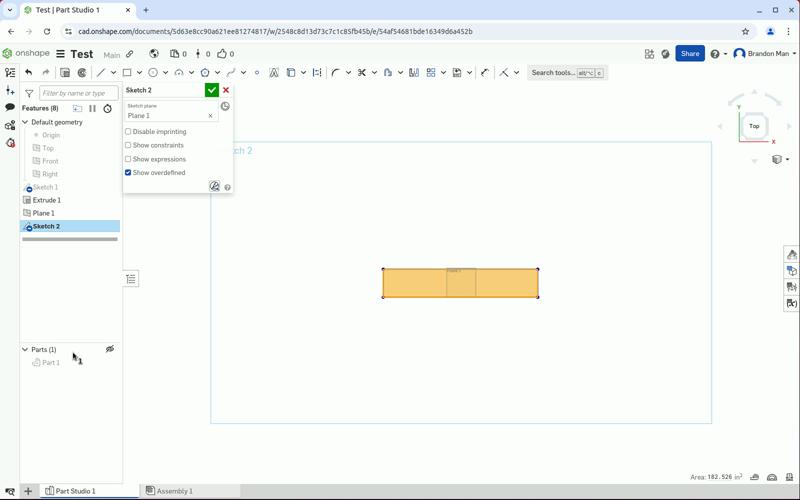
key(shift+y)
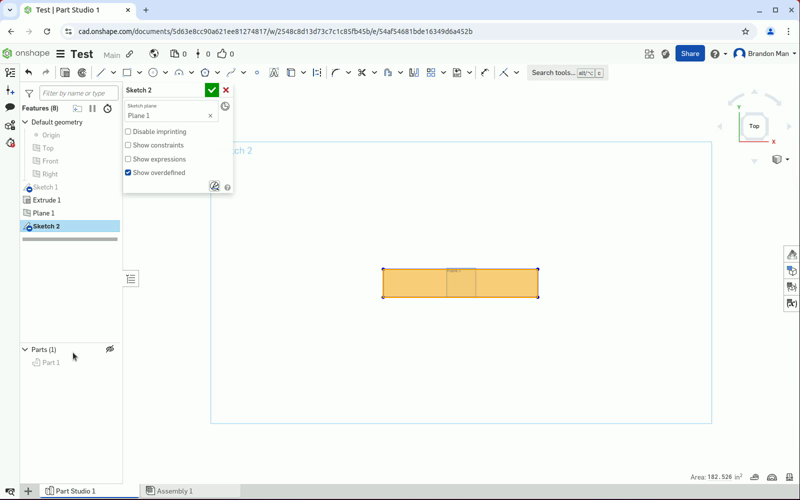
key(shift+e)
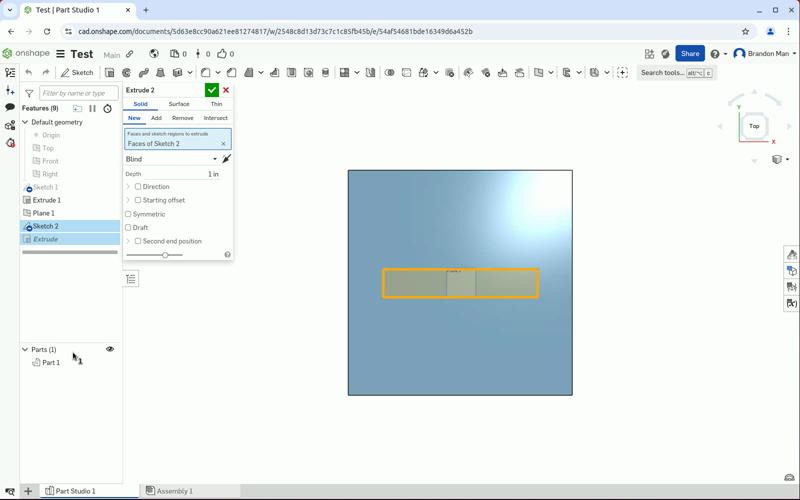
mouse_move(143, 106)
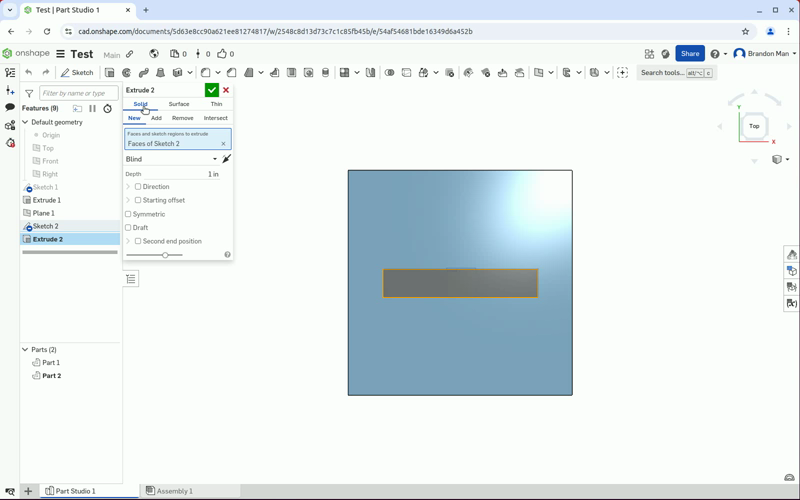
click(143, 106)
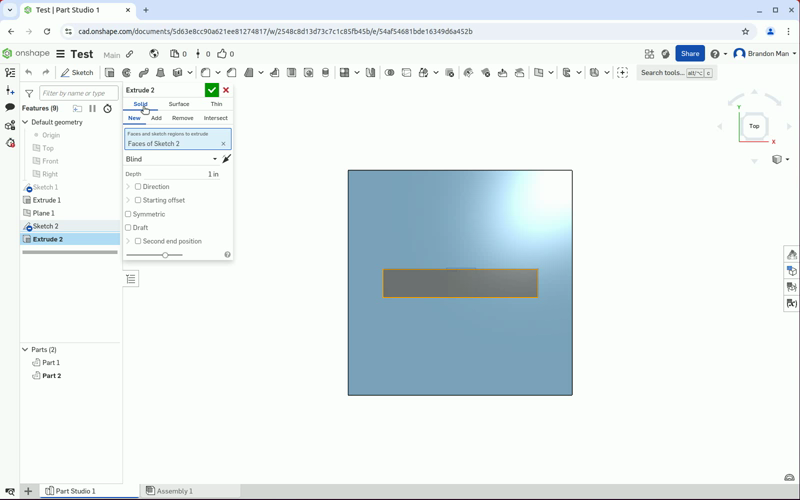
mouse_move(186, 120)
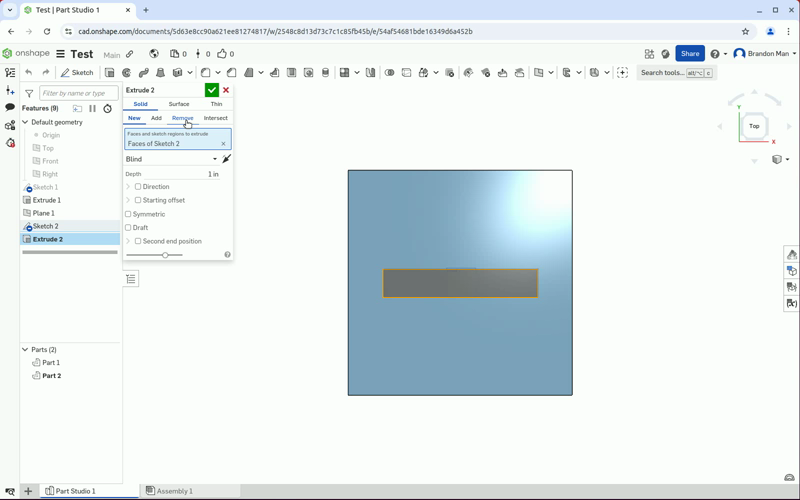
click(186, 120)
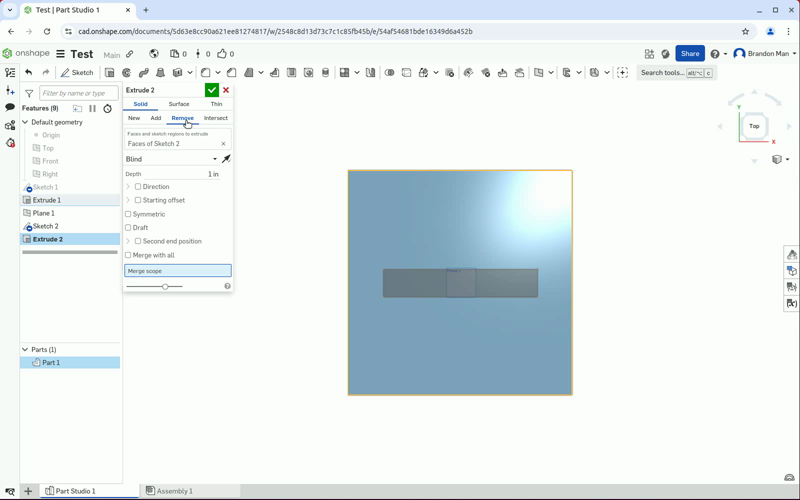
key(tab, 4)
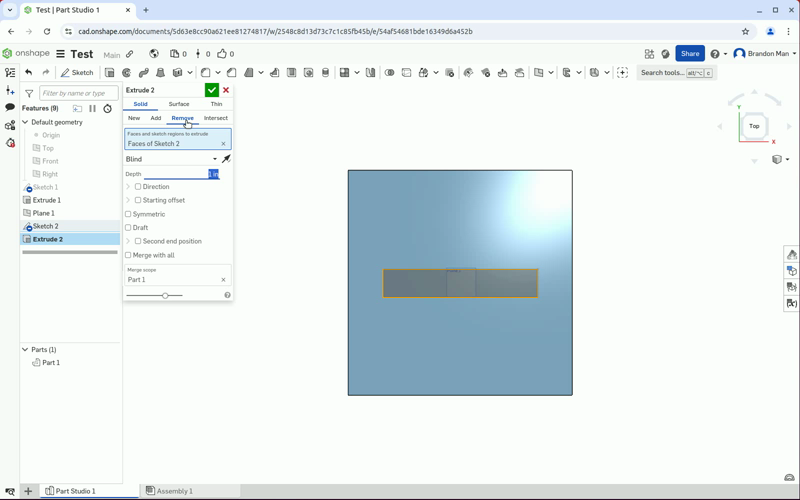
text(23.108)
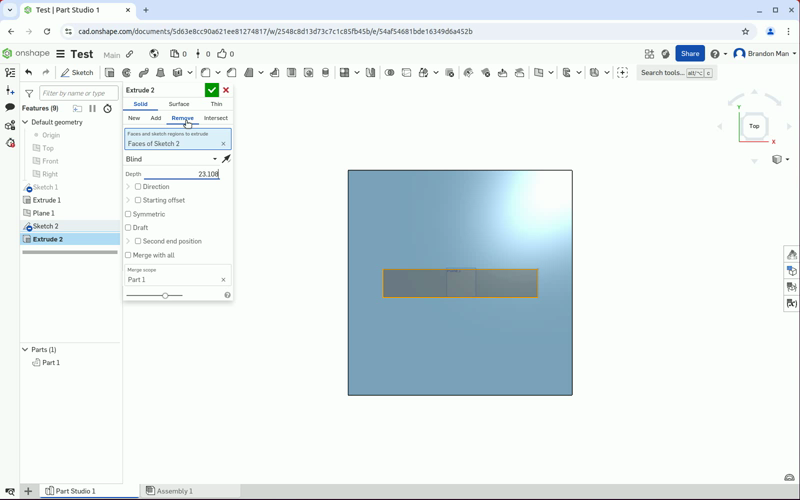
key(tab, 6)
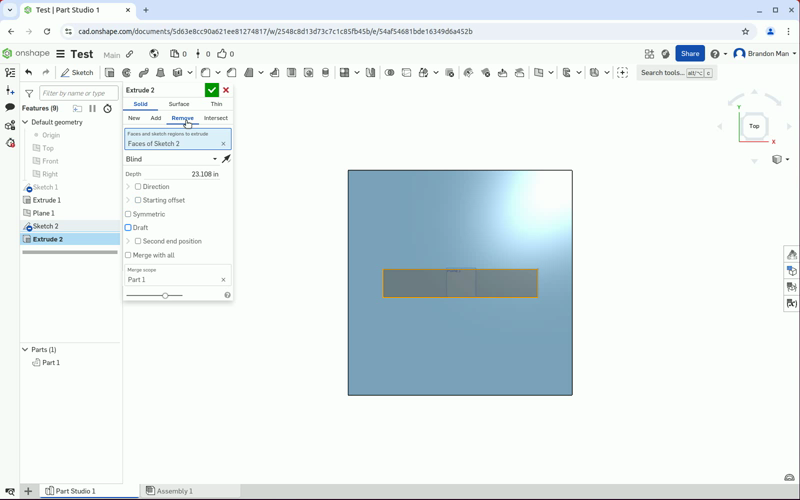
key(space)
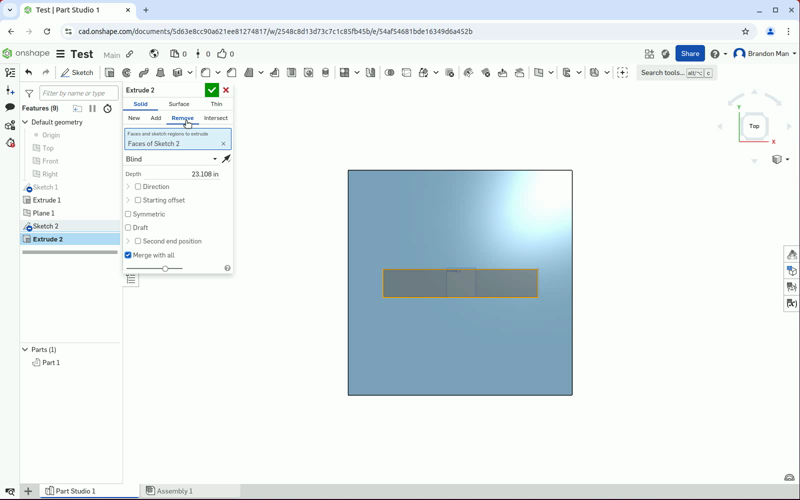
key(enter)
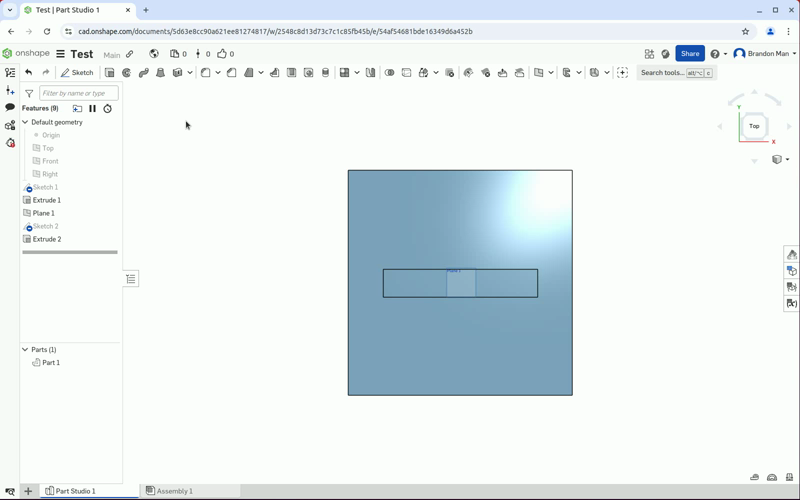
key(shift+h)
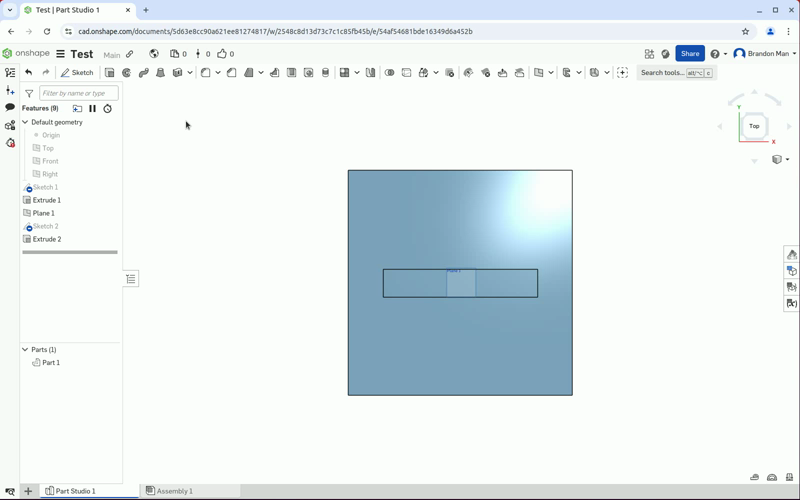
key(shift+h)
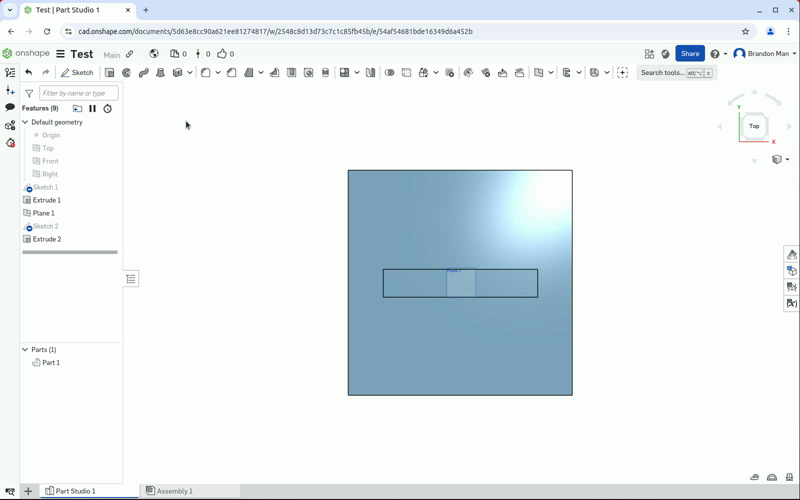
mouse_move(73, 189)
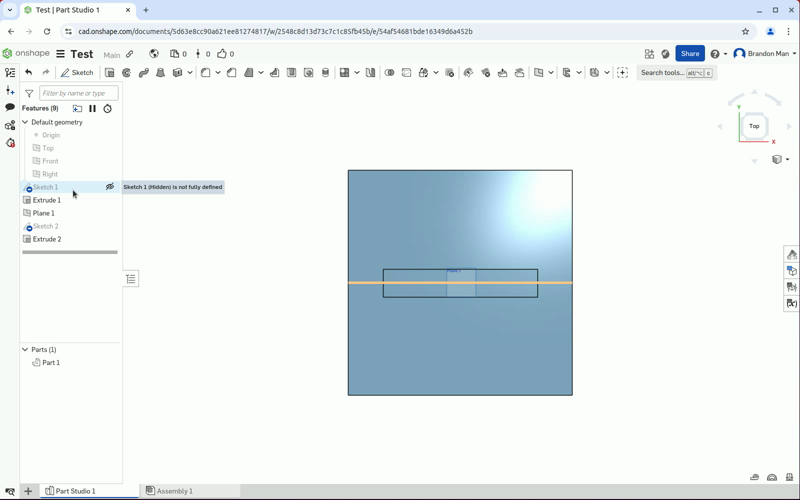
click(73, 189)
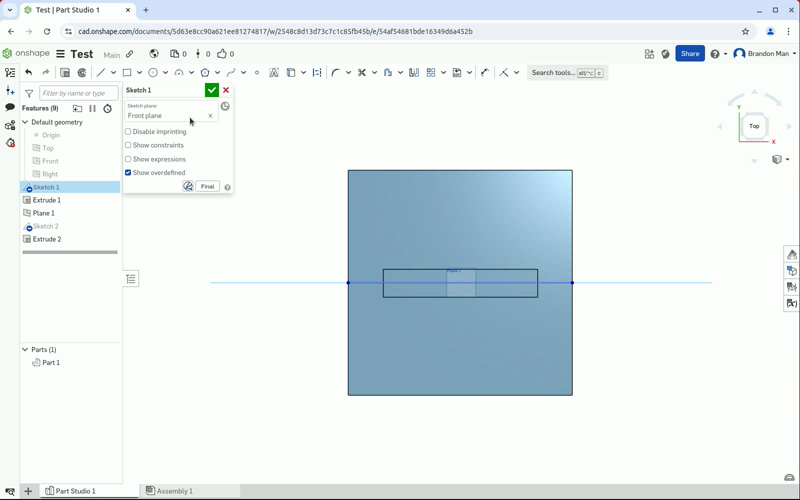
mouse_move(229, 92)
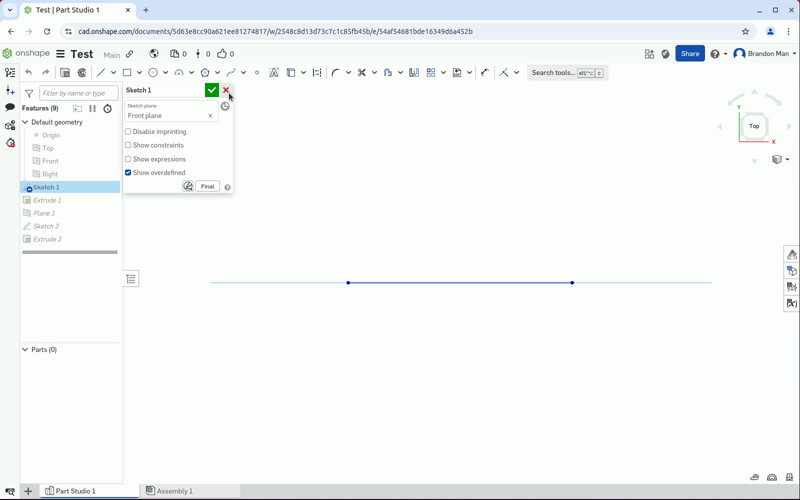
click(229, 92)
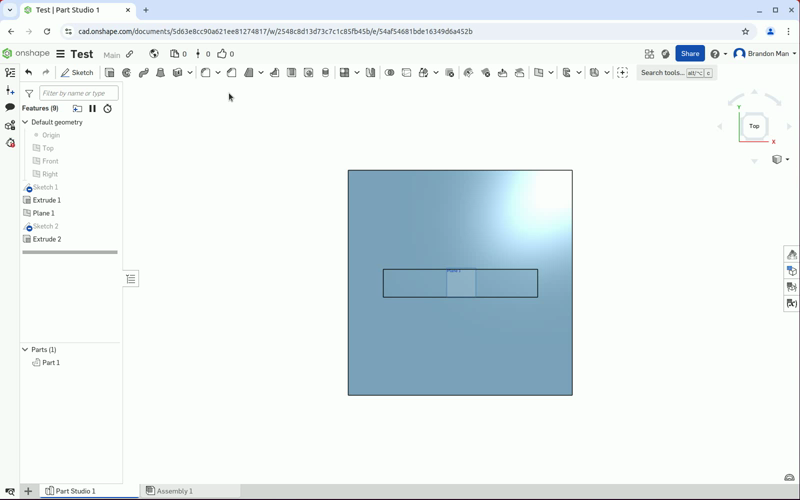
mouse_move(73, 352)
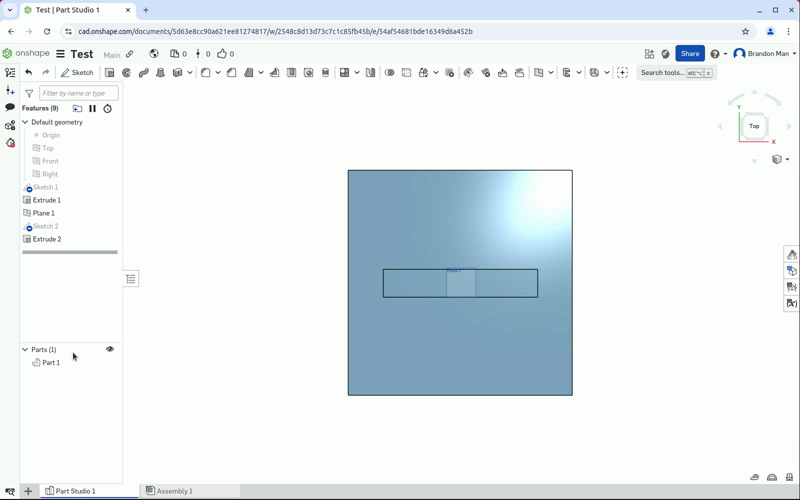
key(y)
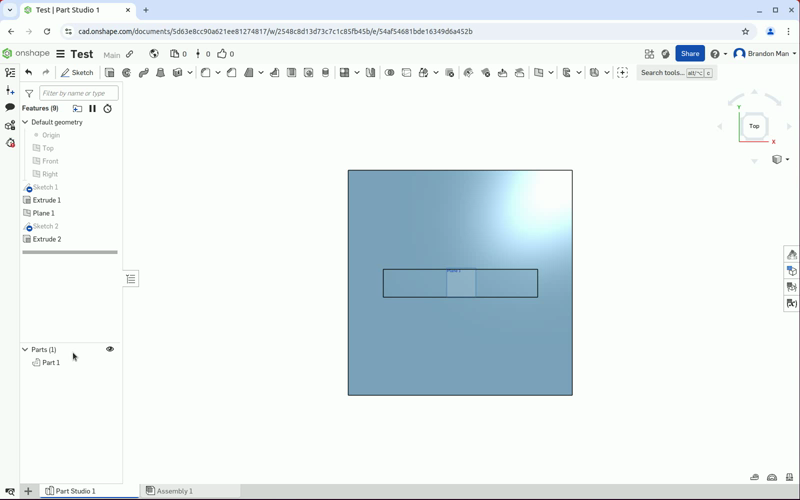
key(shift+p)
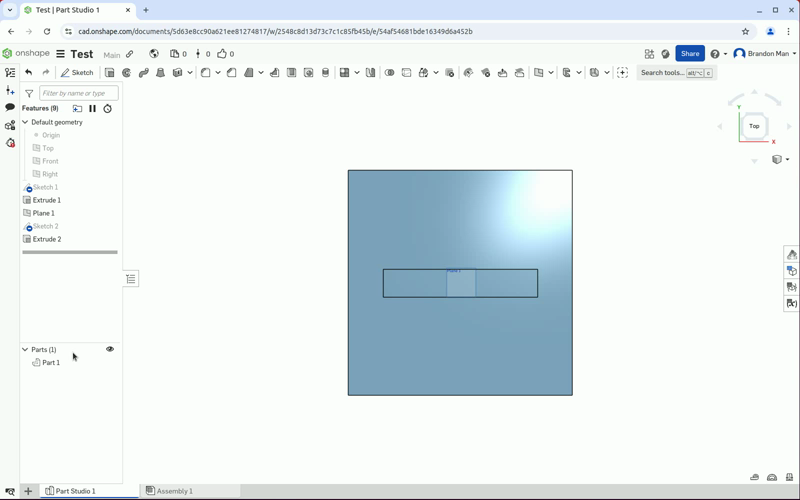
key(space)
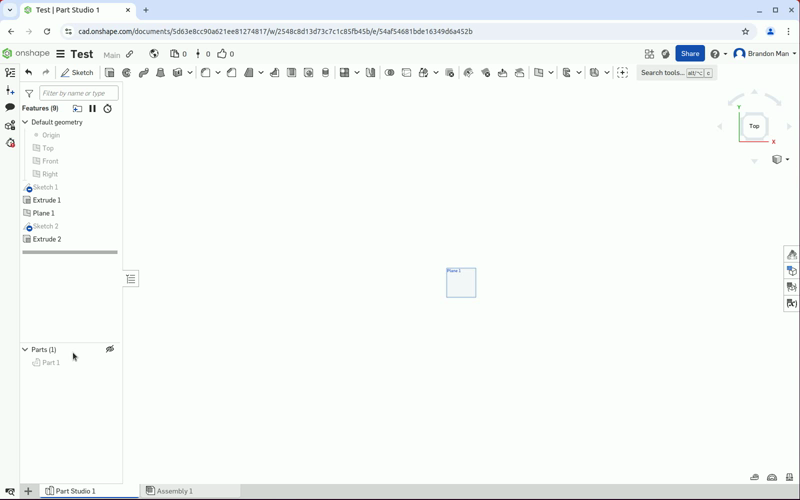
key_down(shift)
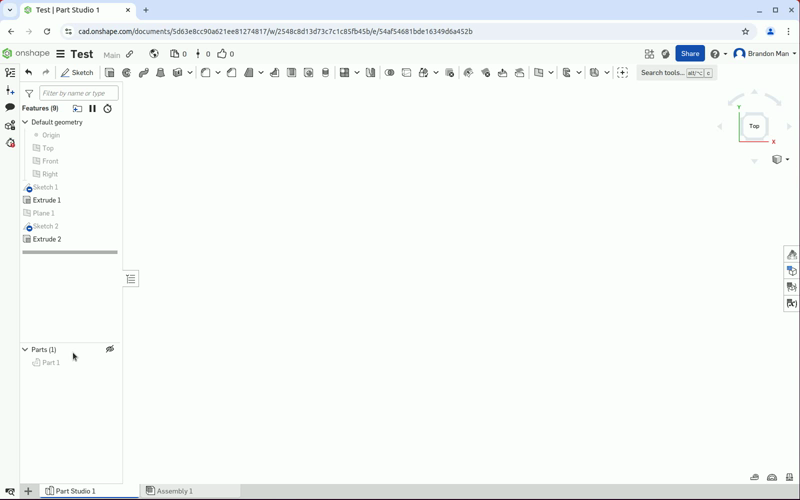
key(up)
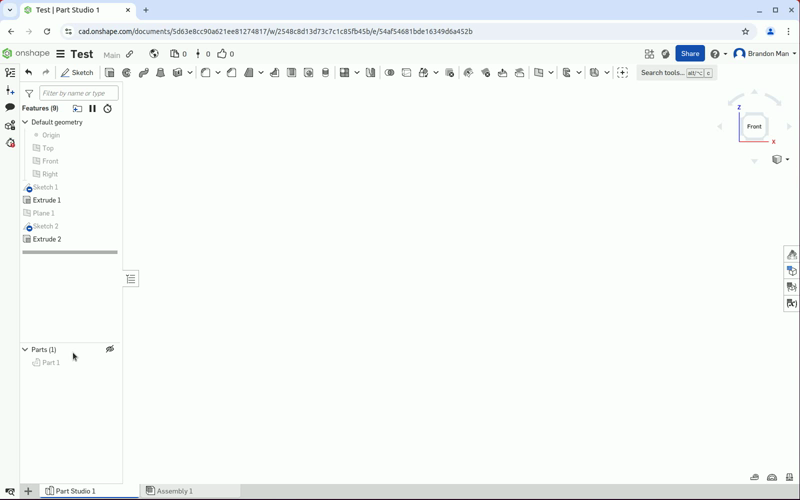
key_up(shift)
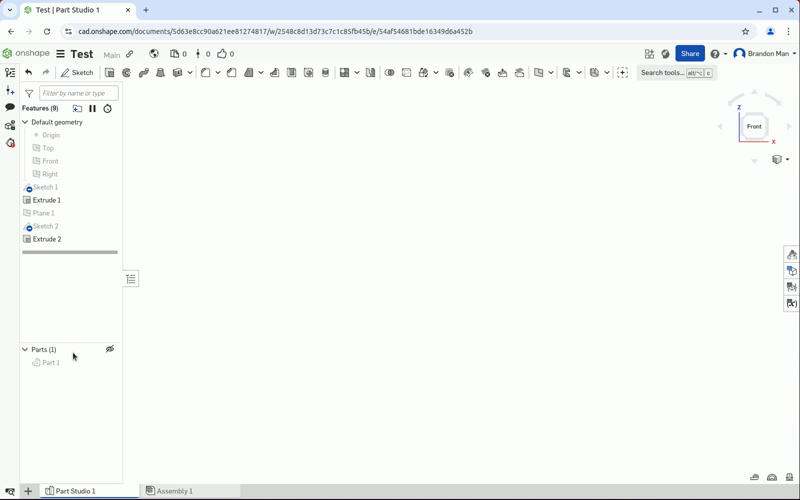
mouse_move(73, 352)
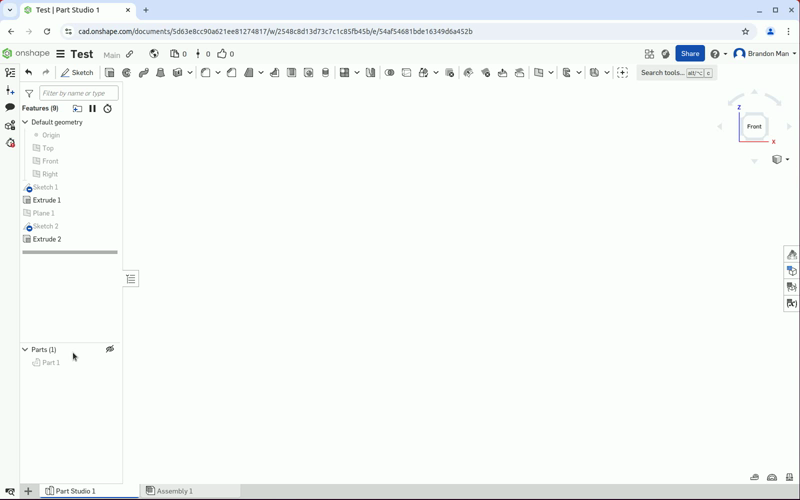
key(shift+y)
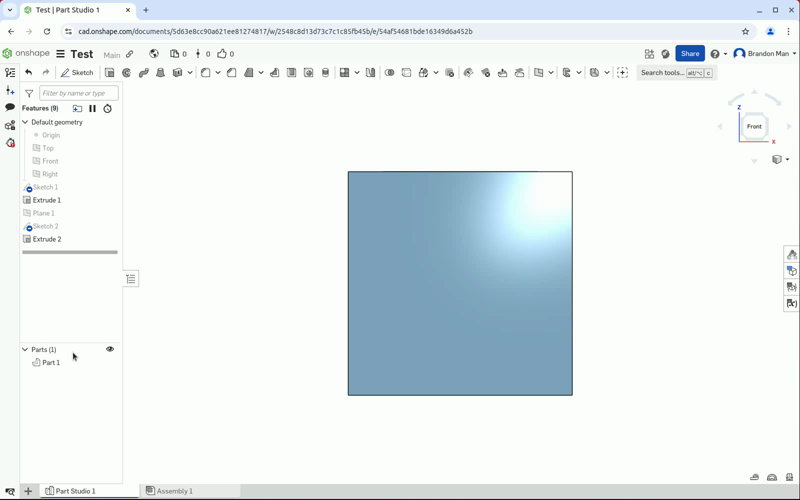
mouse_move(541, 75)
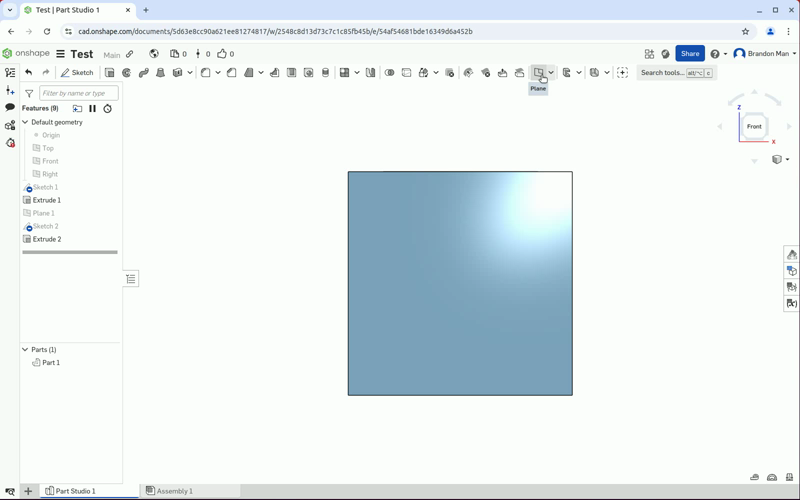
click(541, 75)
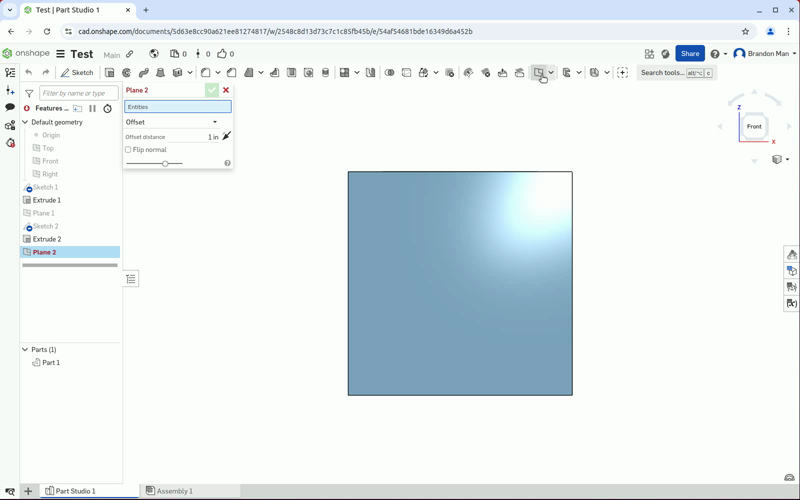
mouse_move(73, 163)
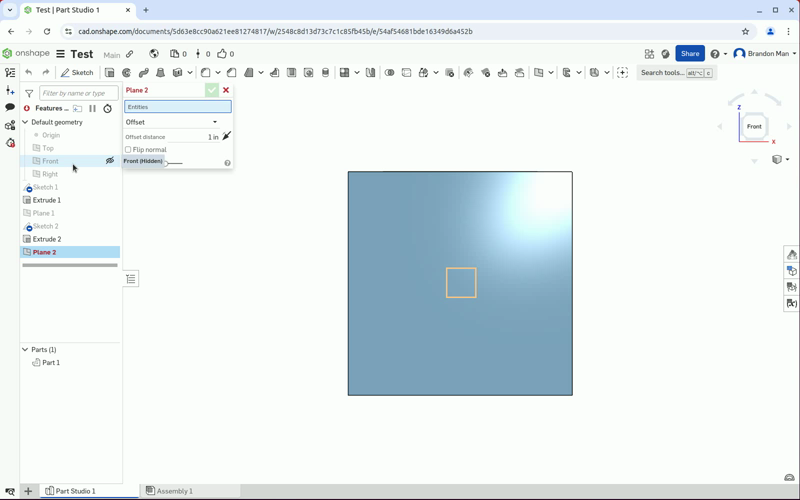
click(73, 163)
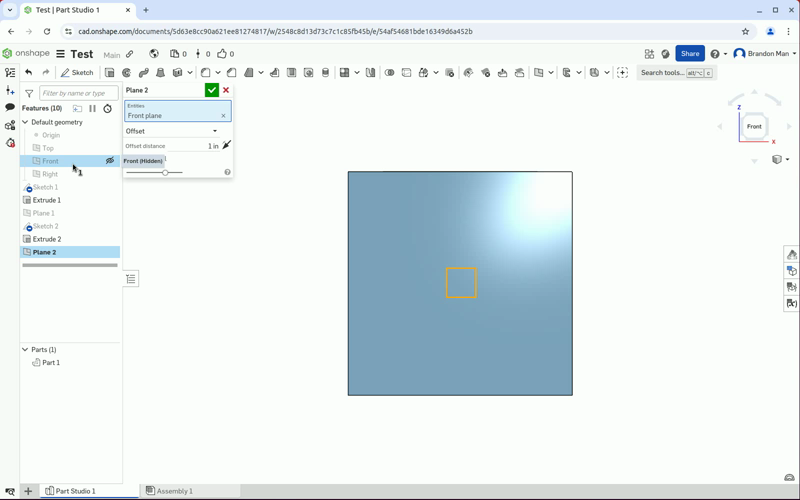
key(tab, 2)
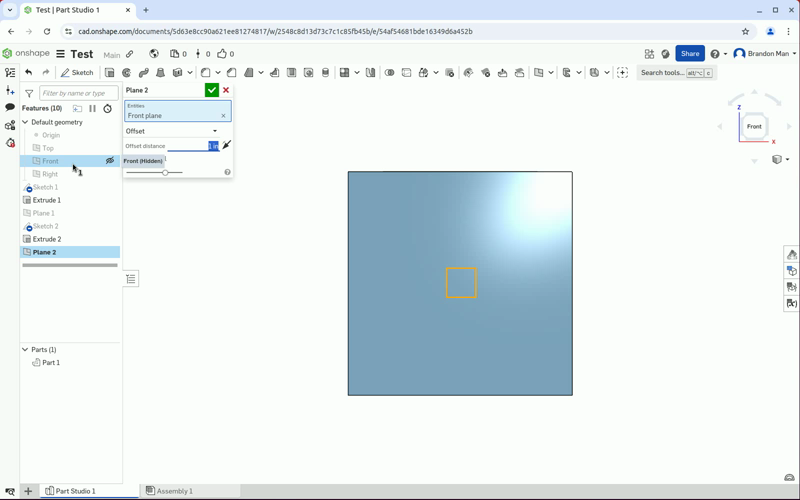
text(23.108)
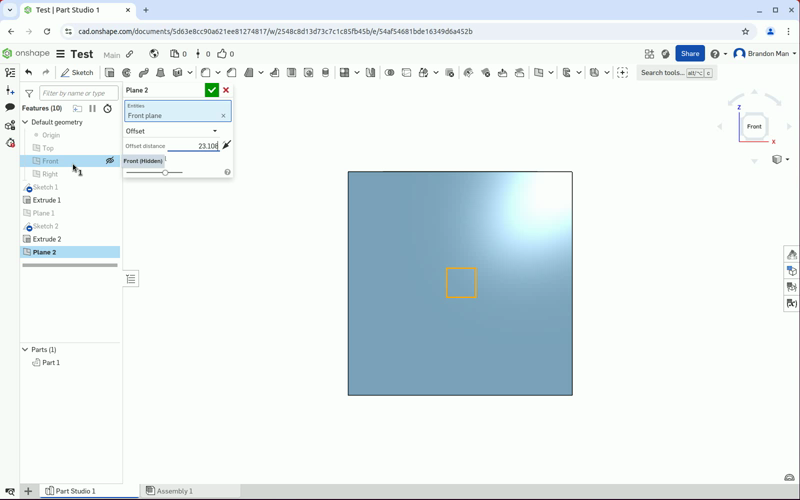
key(enter, 2)
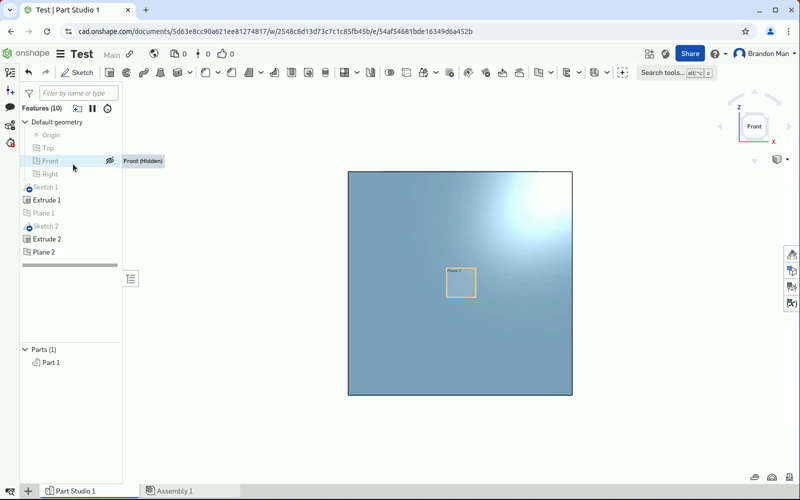
key(shift+s)
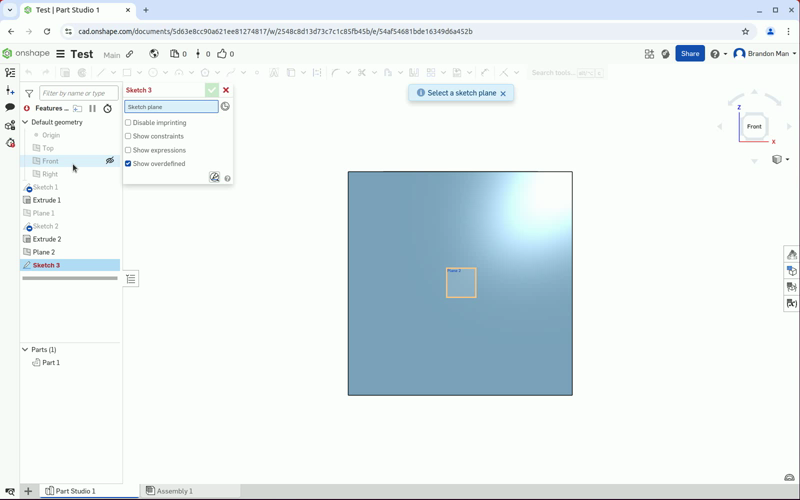
mouse_move(73, 254)
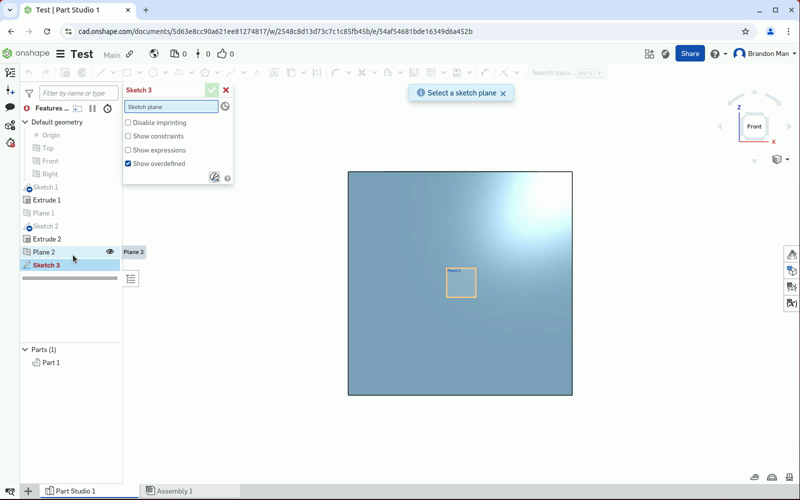
click(73, 254)
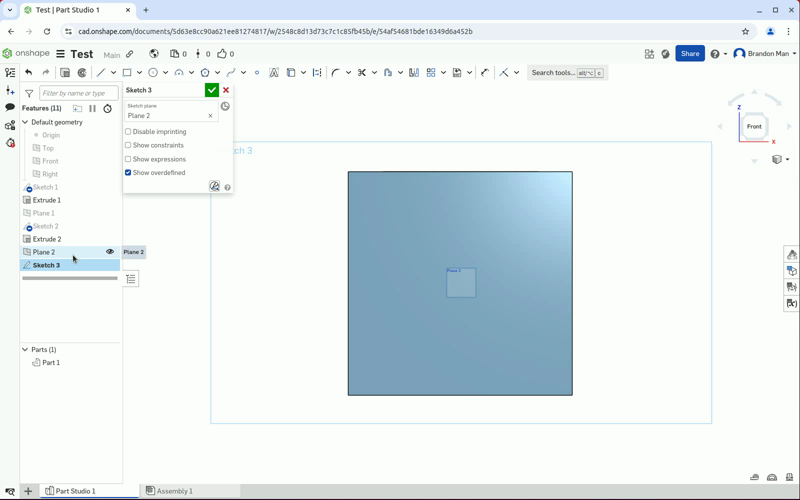
mouse_move(73, 352)
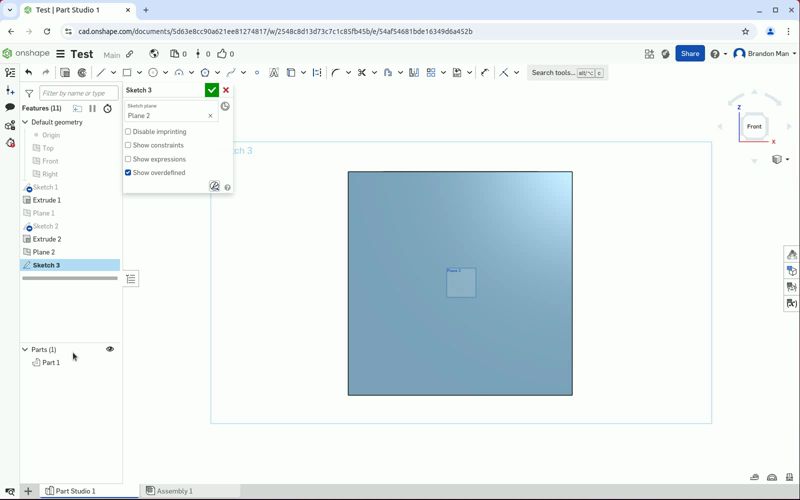
key(y)
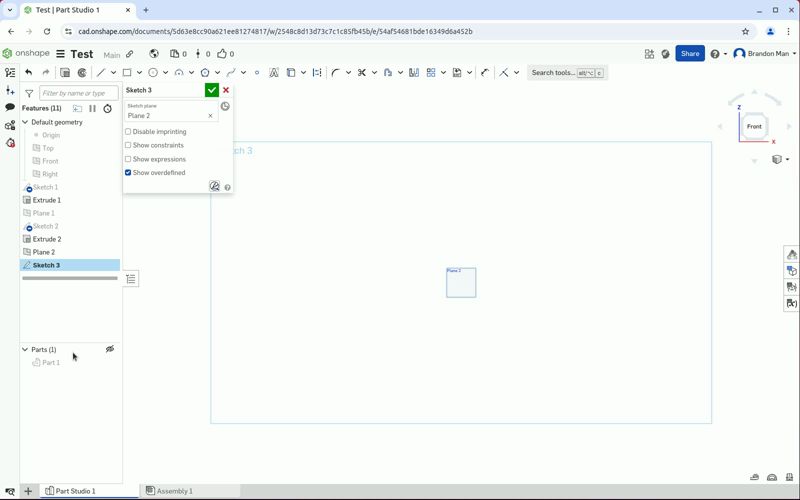
key(c)
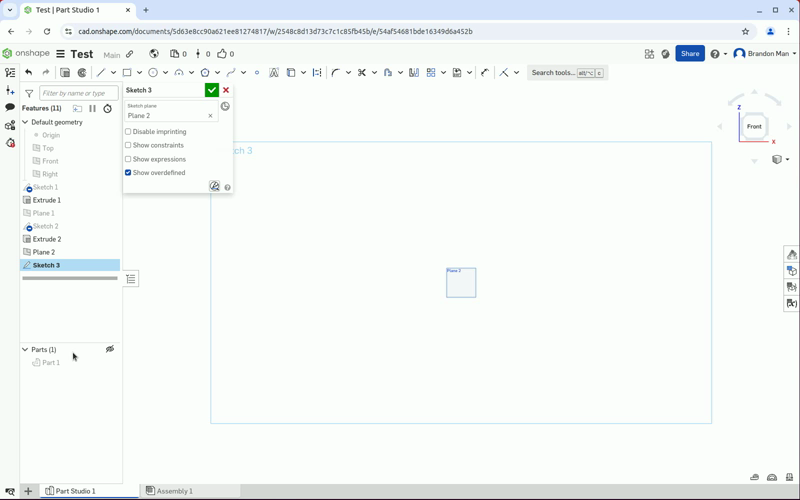
key_down(shift)
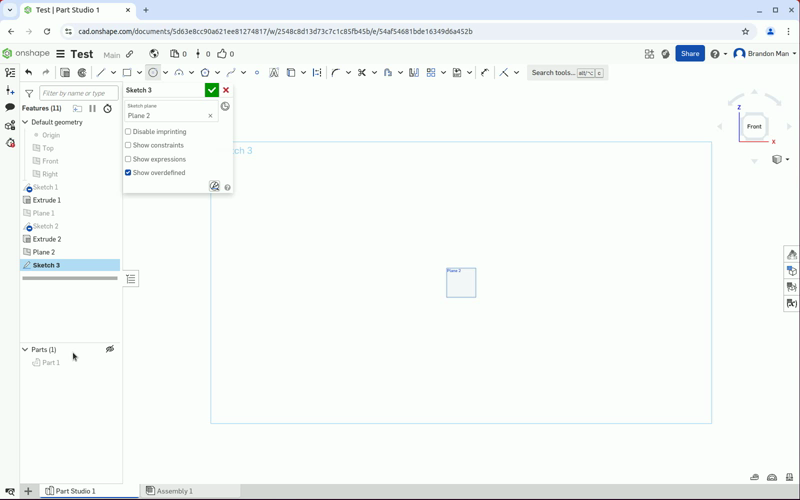
mouse_move(461, 282)
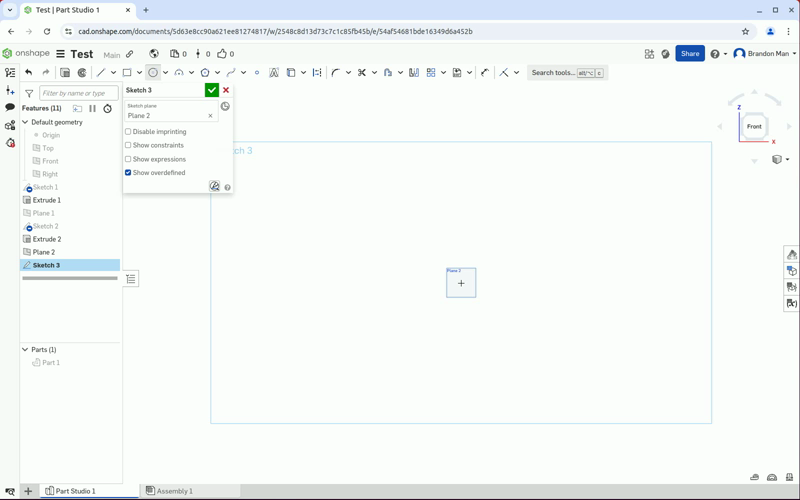
click(461, 282)
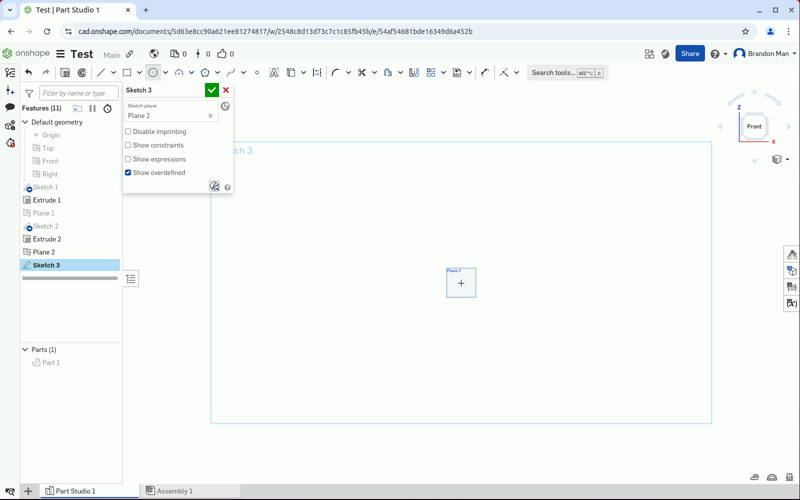
key_up(shift)
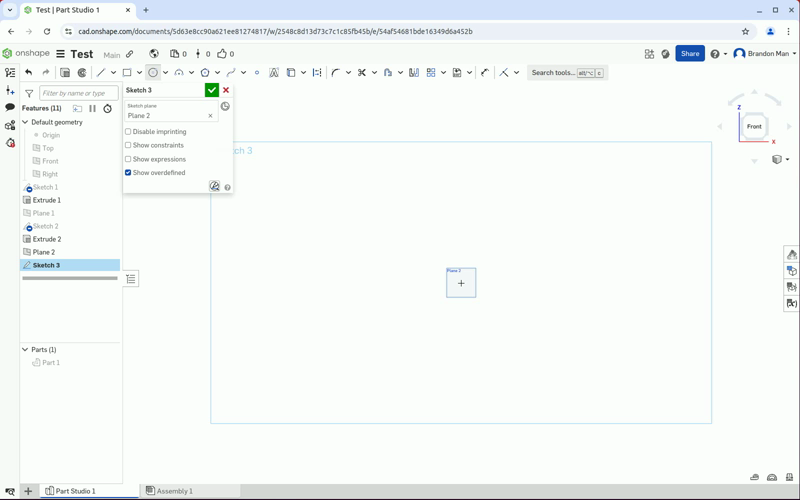
mouse_move(532, 282)
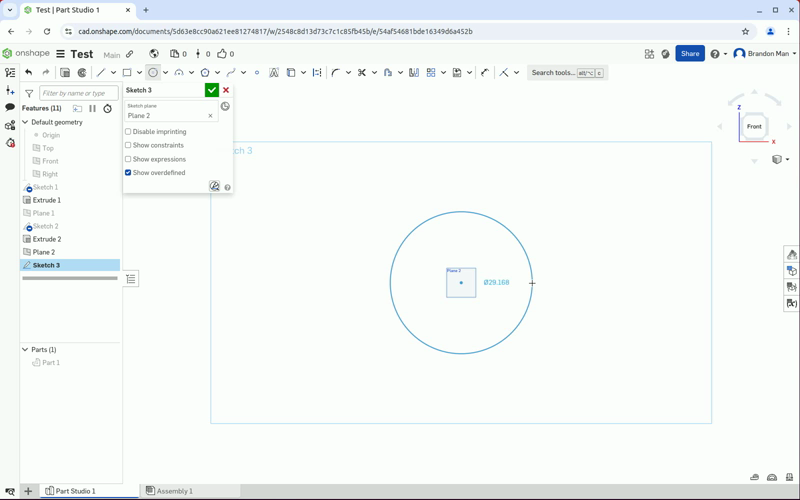
click(532, 282)
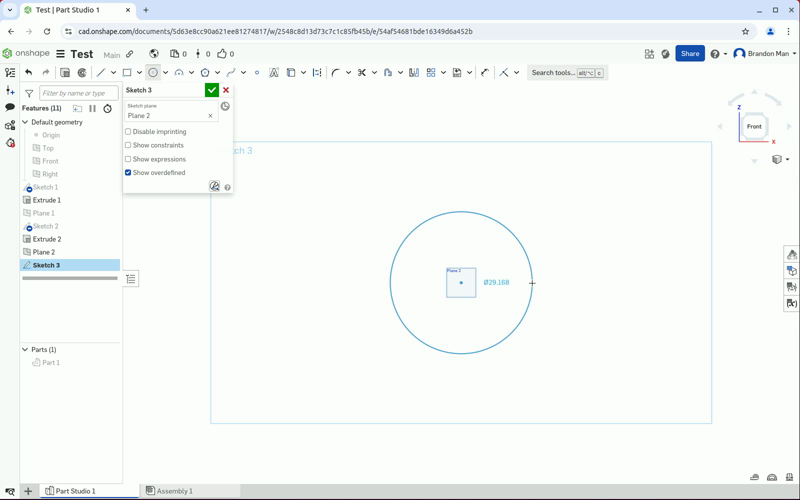
key(esc)
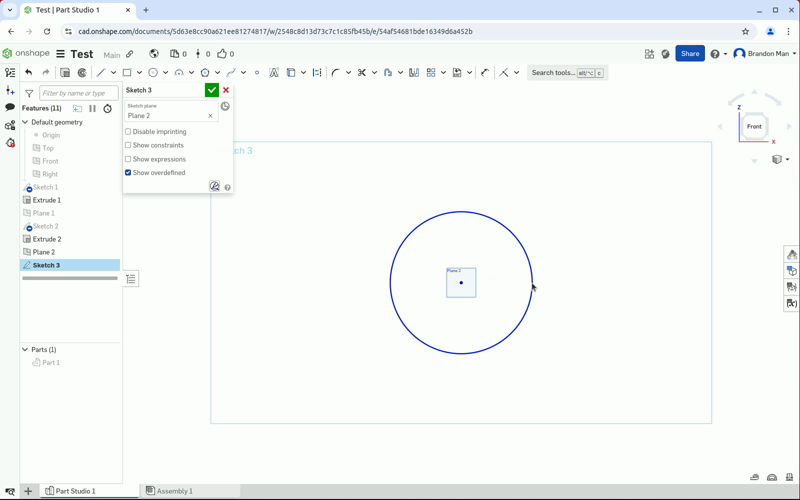
mouse_move(465, 277)
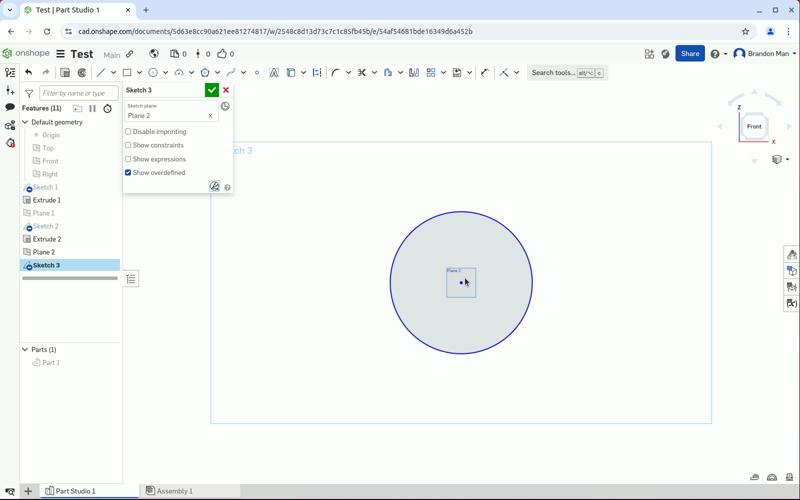
click(465, 277)
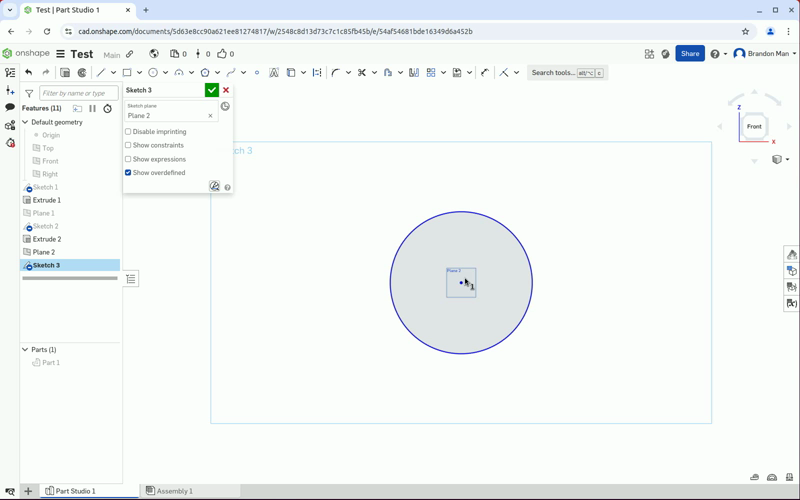
mouse_move(73, 352)
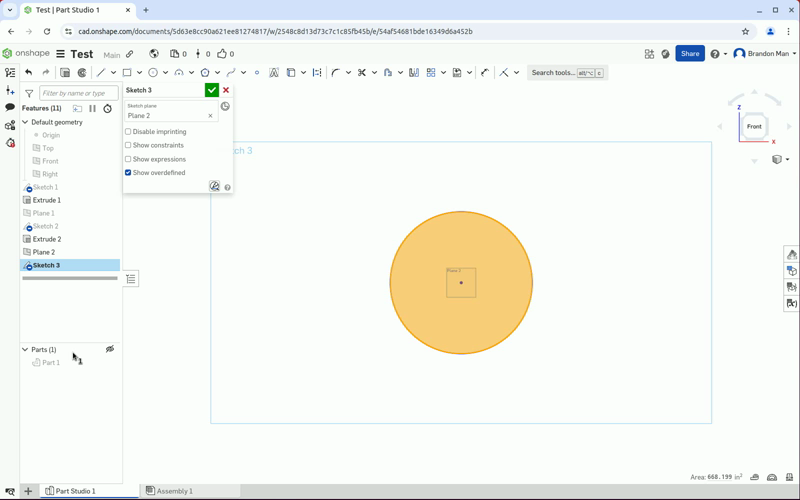
key(shift+y)
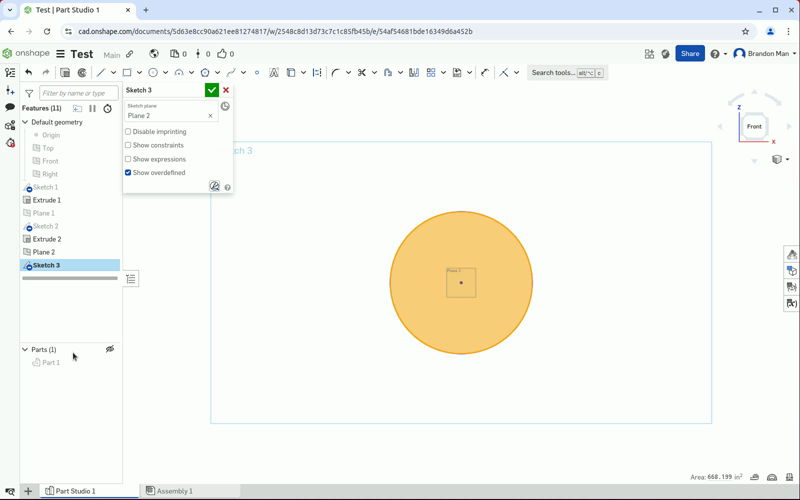
key(shift+e)
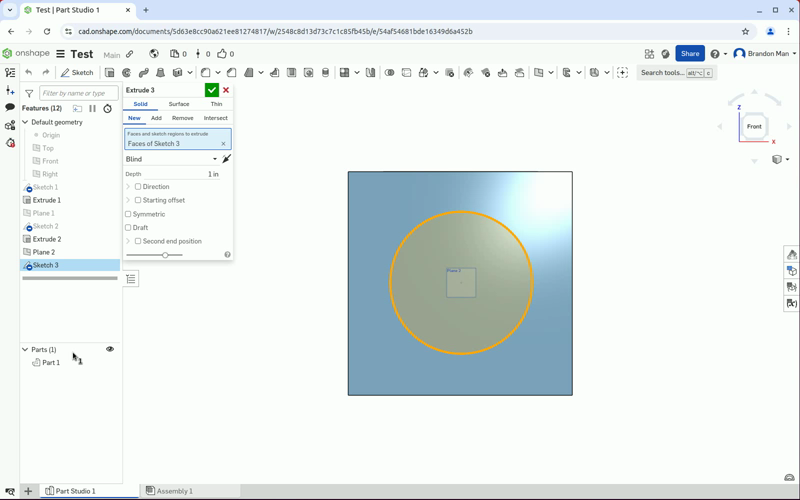
mouse_move(143, 106)
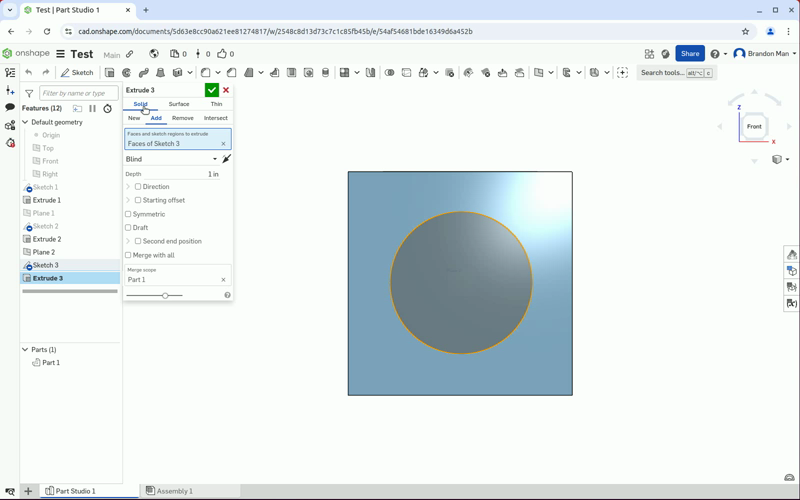
click(143, 106)
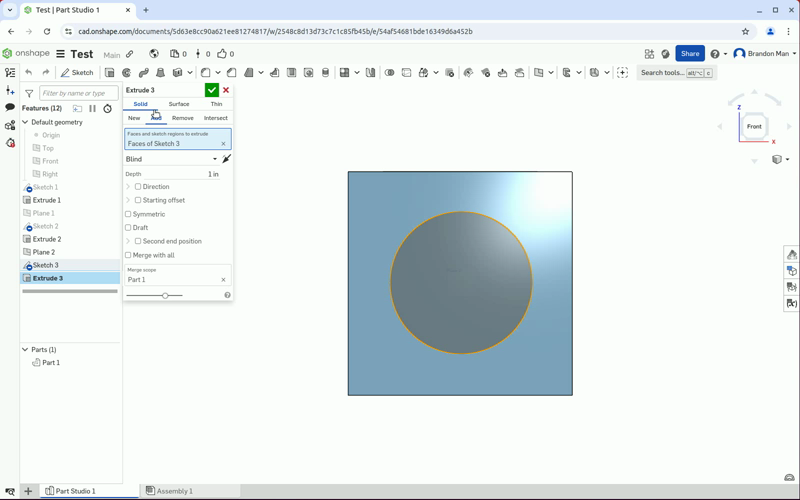
mouse_move(186, 120)
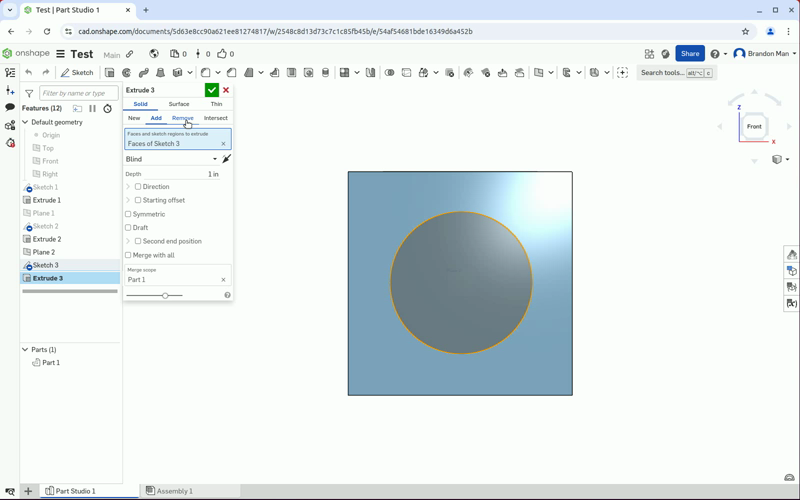
click(186, 120)
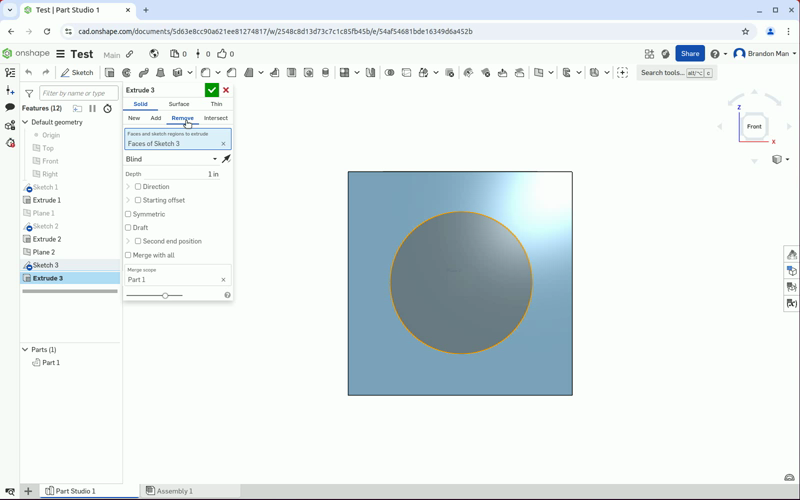
key(tab, 4)
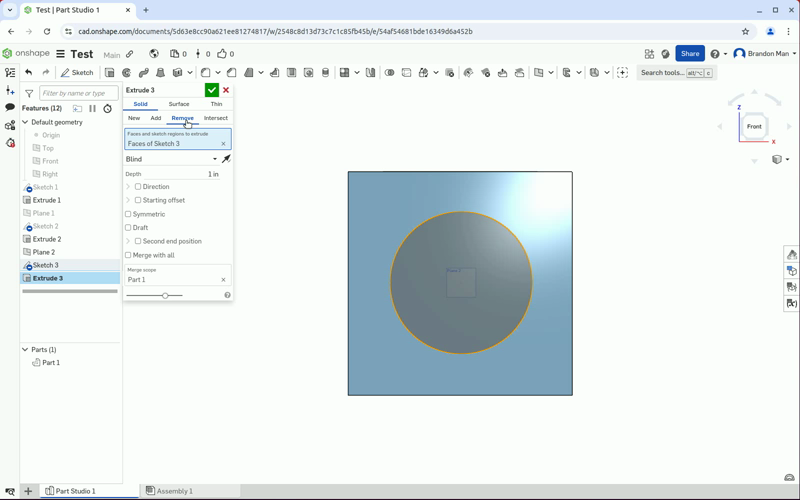
text(23.108)
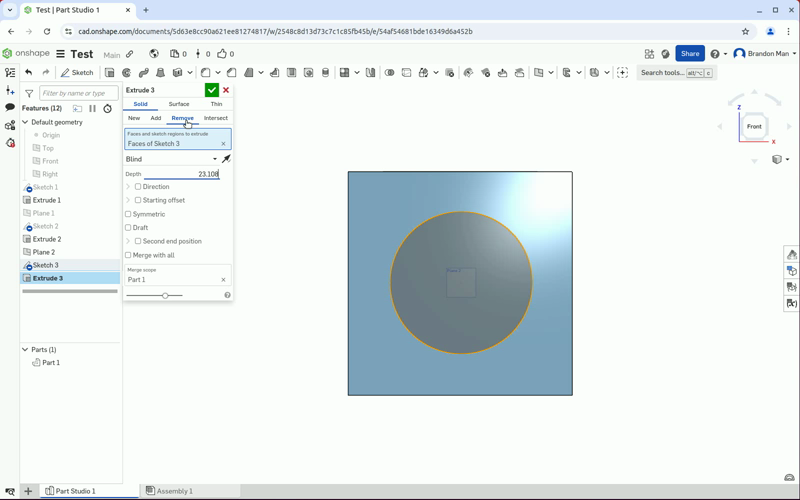
key(tab, 6)
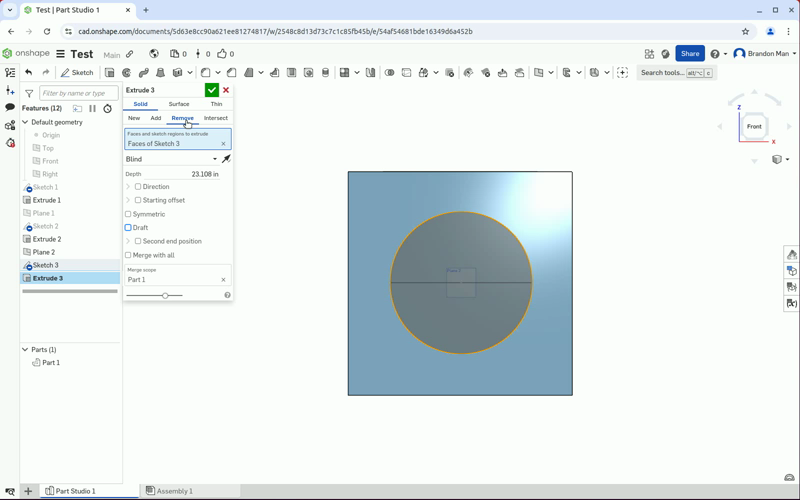
key(space)
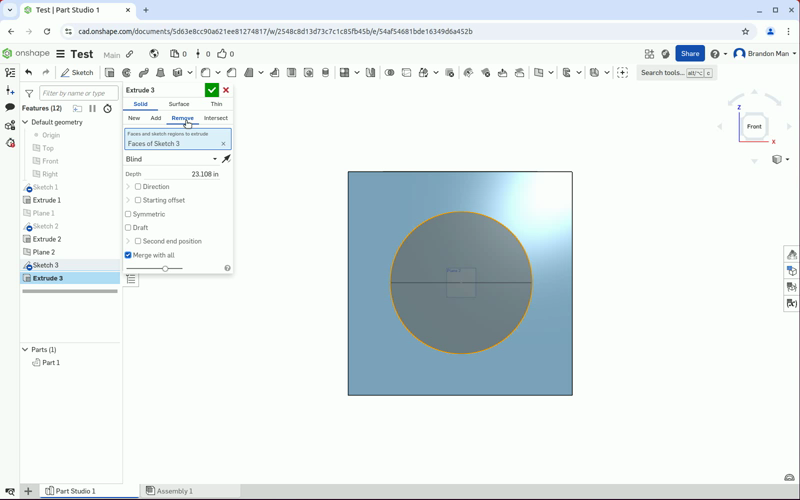
key(enter)
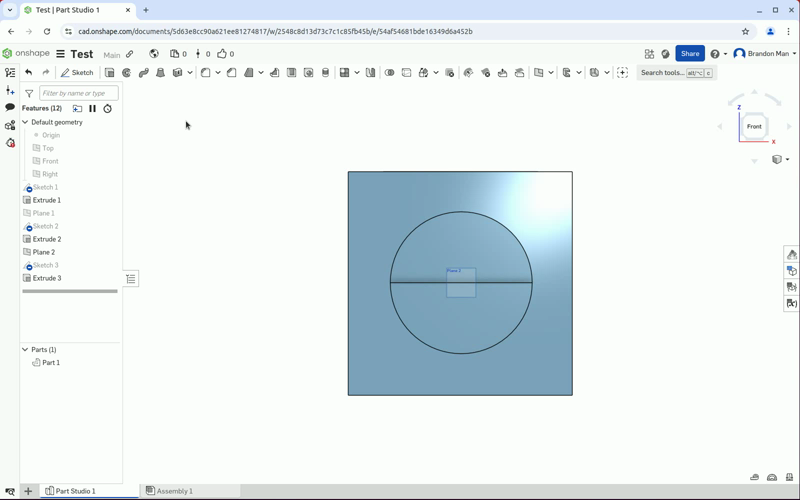
key(shift+h)
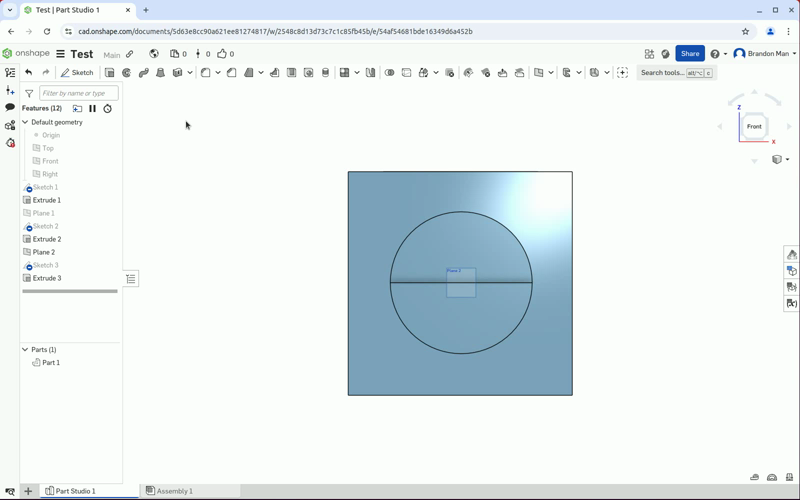
key(shift+h)
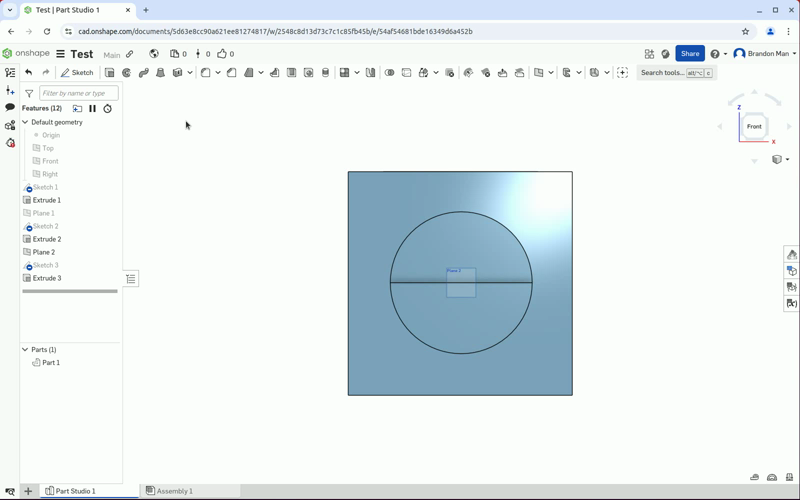
key(shift+7)
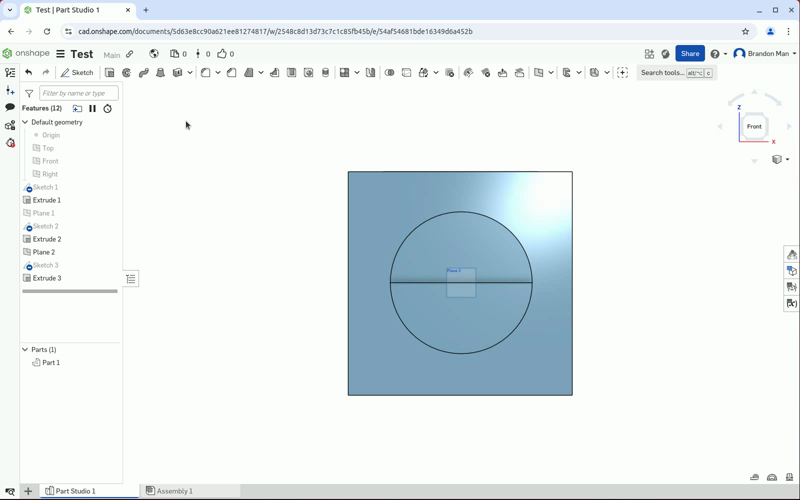
key(left, 2)
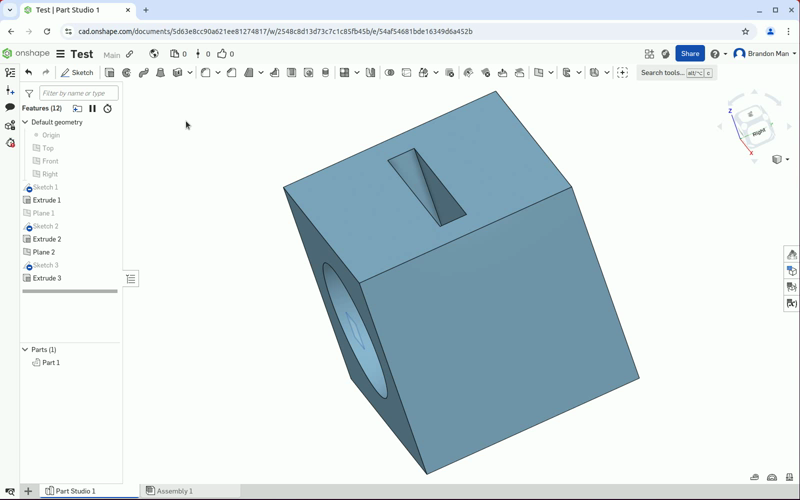
key(down, 2)
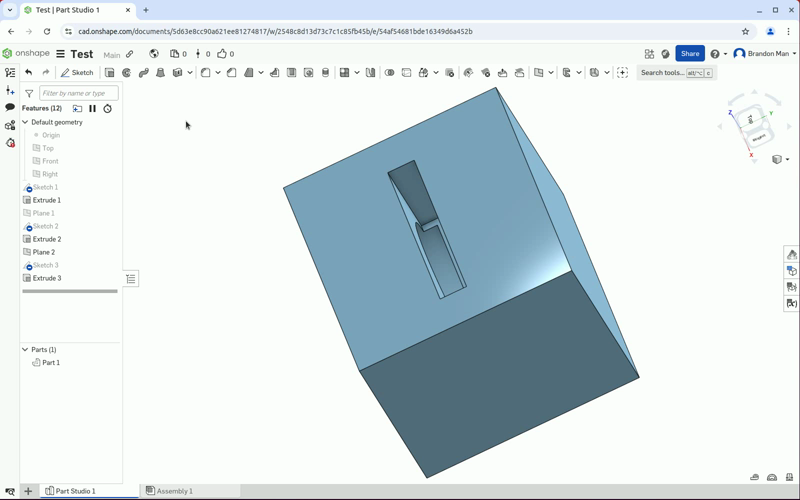
key(up, 2)
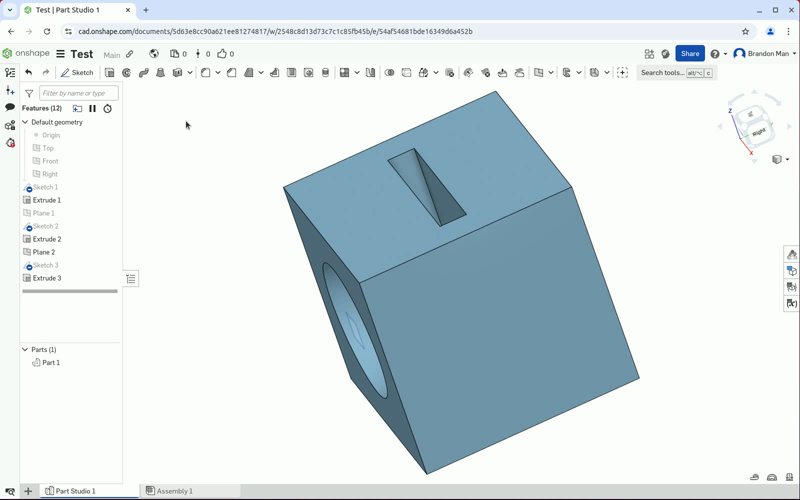
key(right, 2)
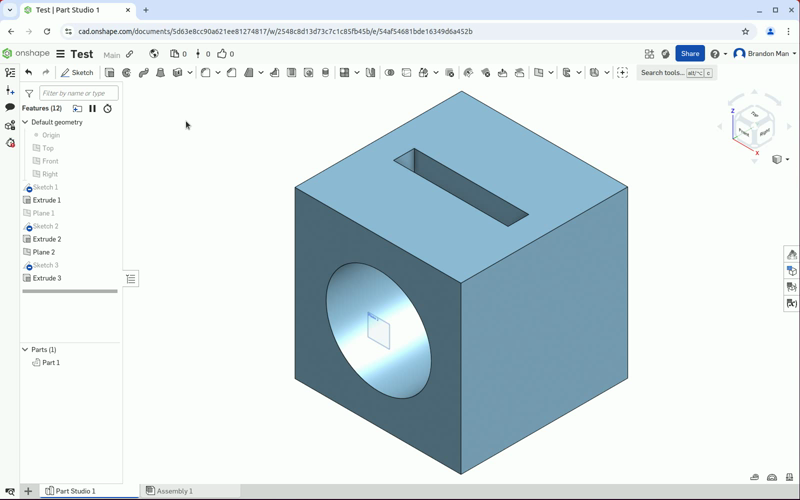
mouse_move(73, 189)
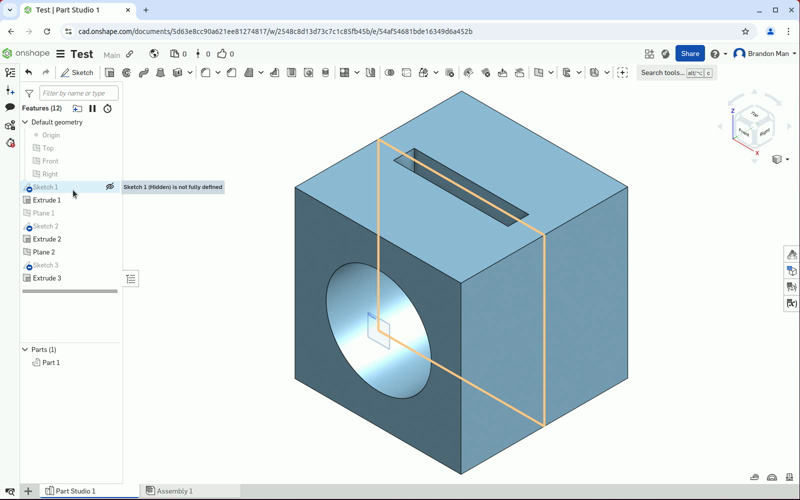
click(73, 189)